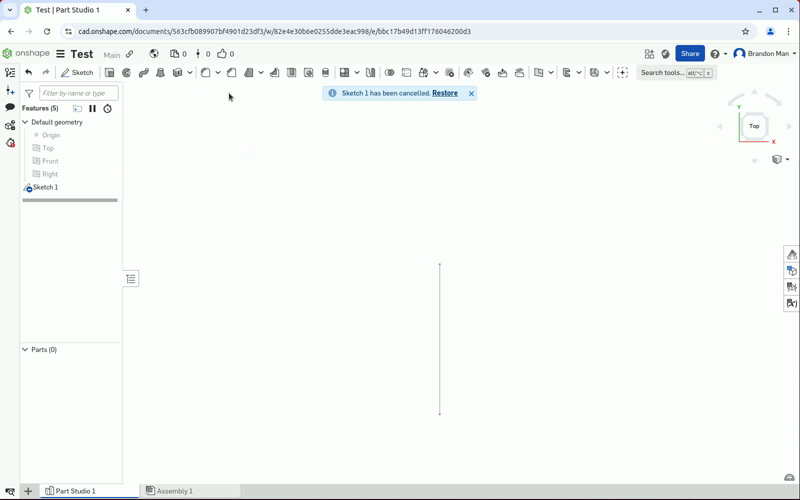
key(shift+h)
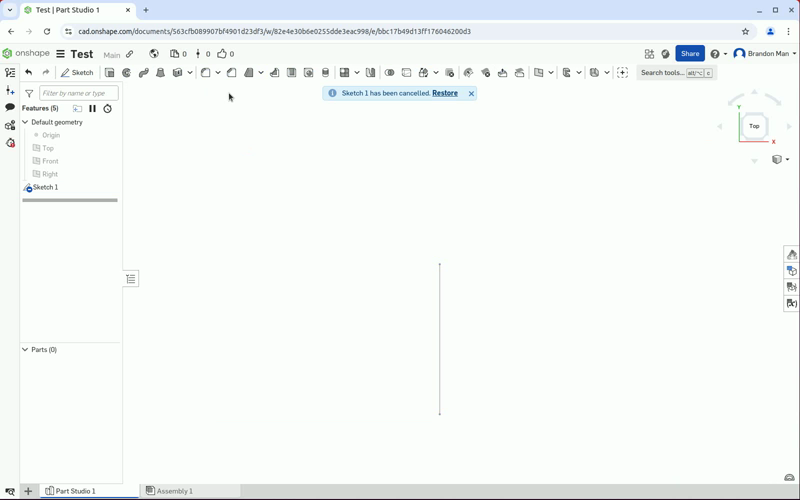
key(shift+s)
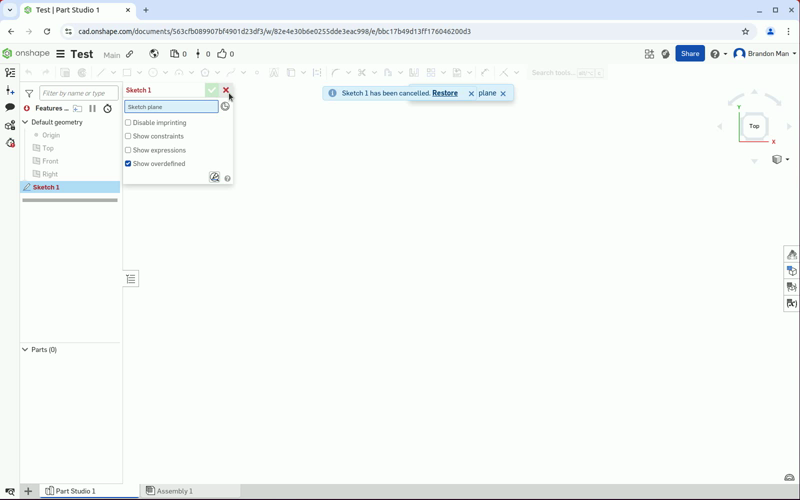
mouse_move(73, 150)
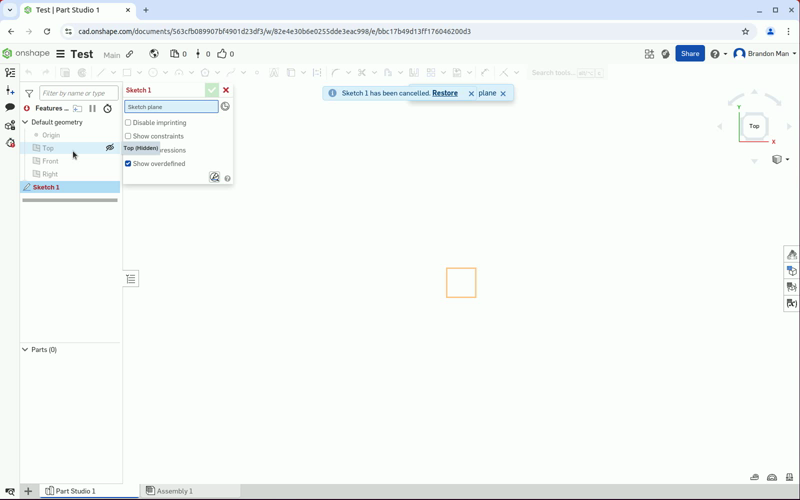
click(73, 150)
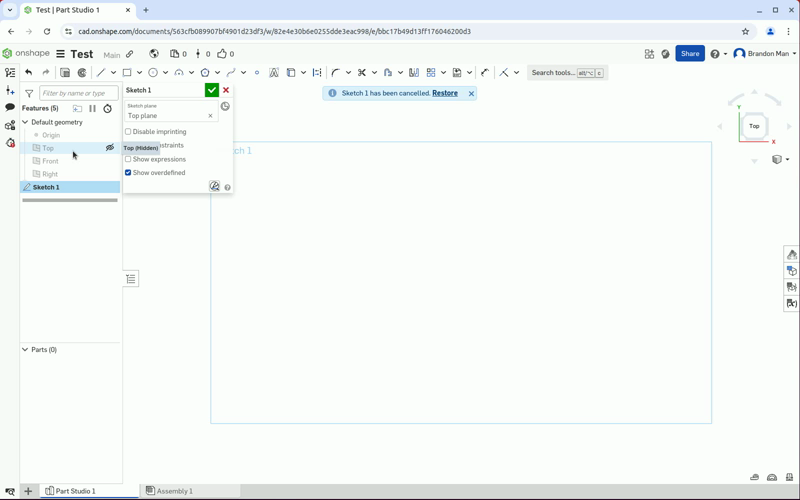
mouse_move(73, 352)
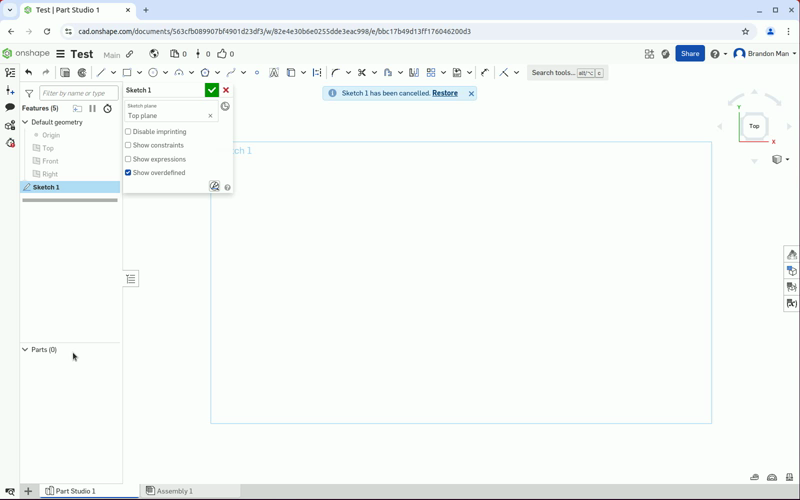
key(y)
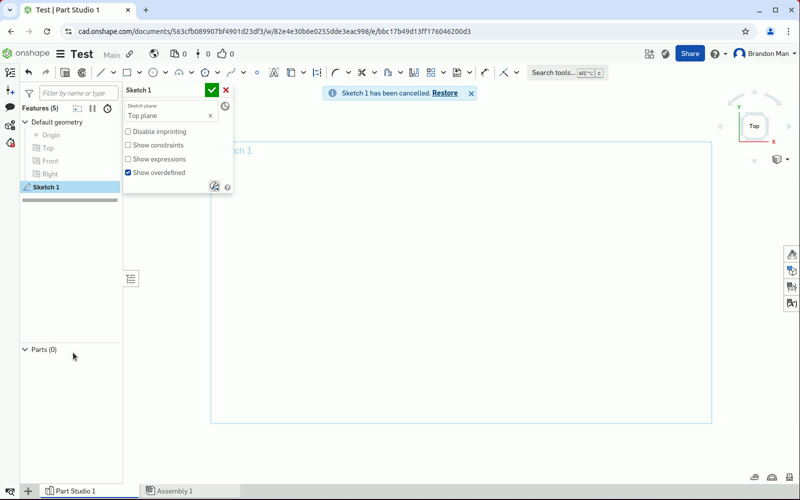
key(l)
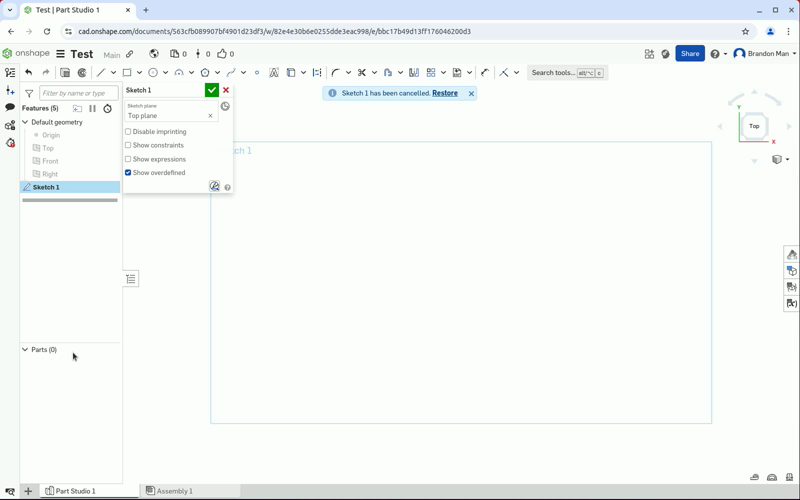
key_down(shift)
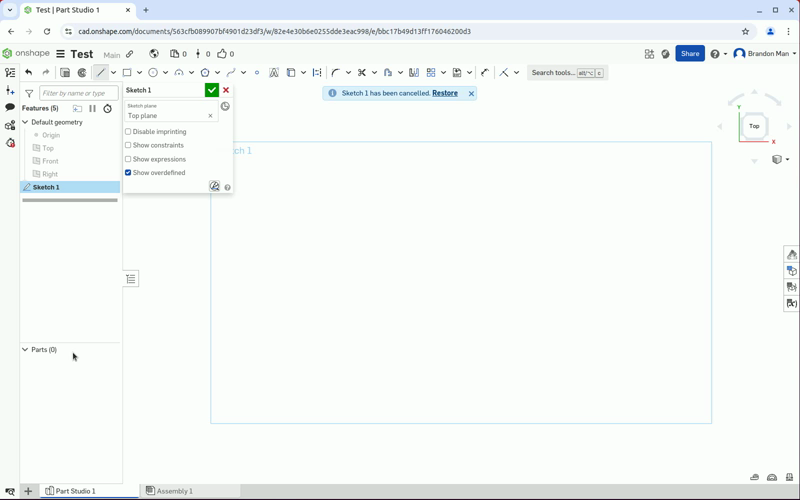
mouse_move(348, 311)
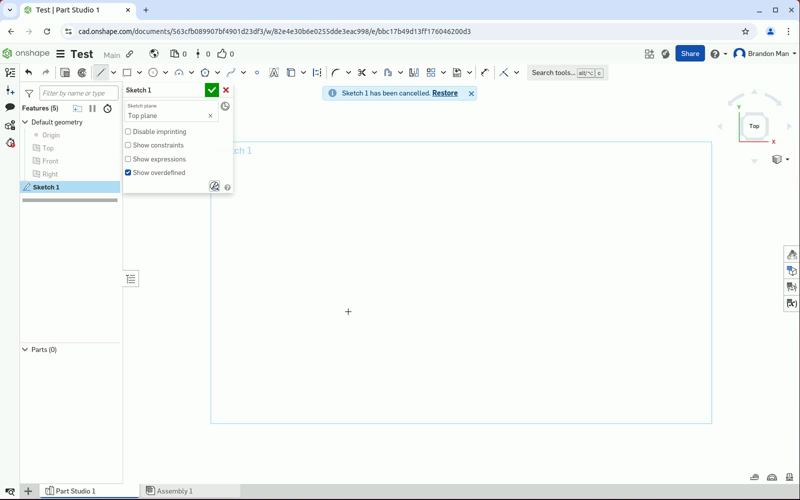
click(348, 311)
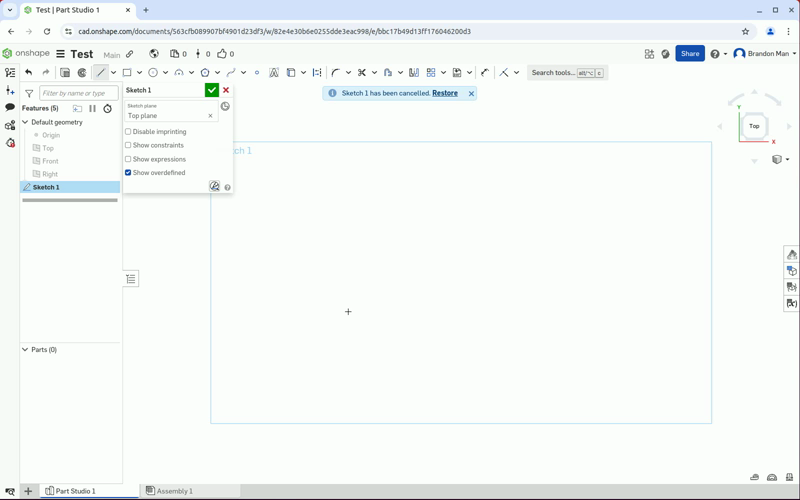
key_up(shift)
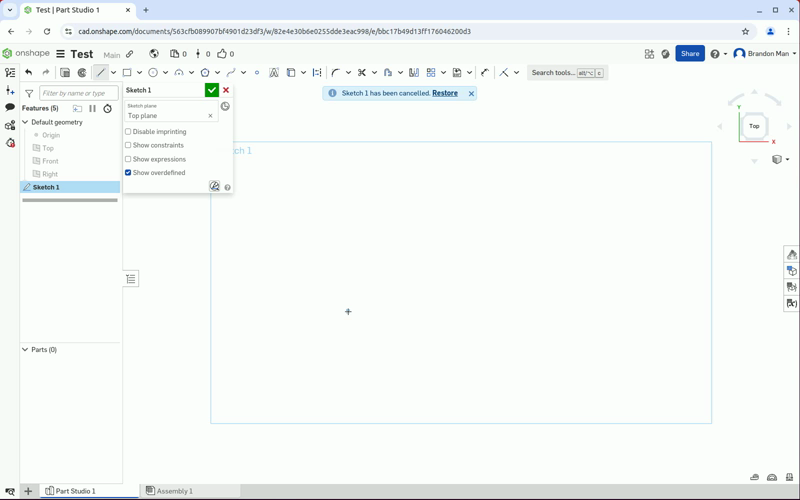
key_down(shift)
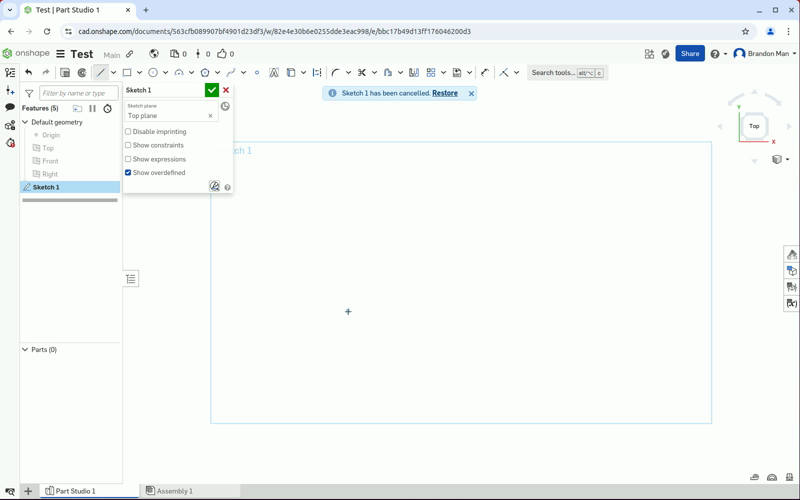
mouse_move(572, 311)
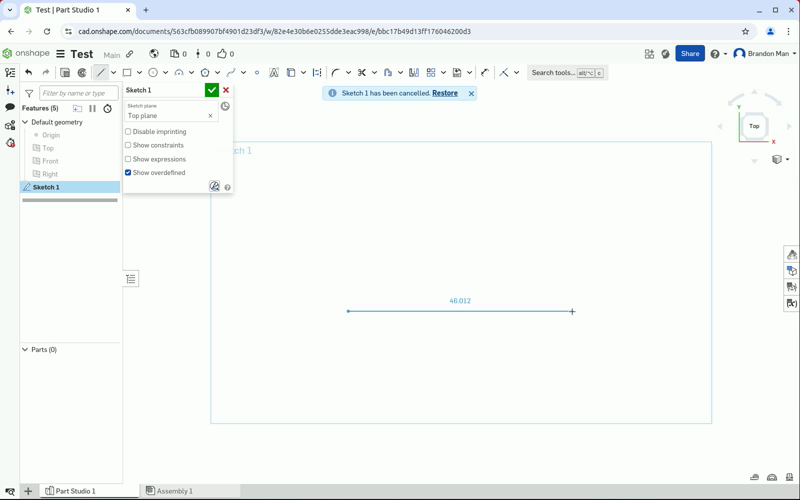
click(572, 311)
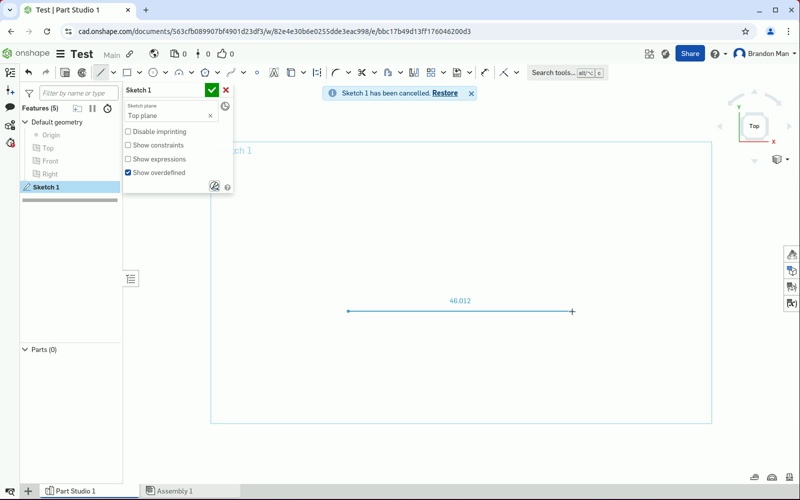
key_up(shift)
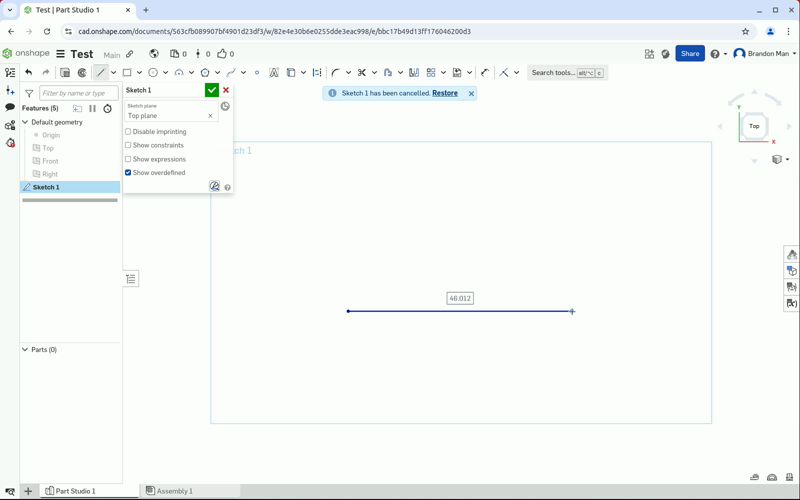
key_down(shift)
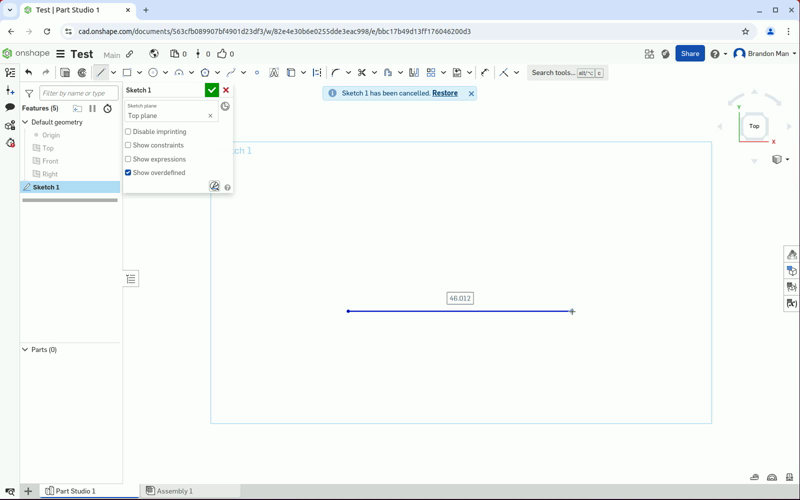
mouse_move(589, 311)
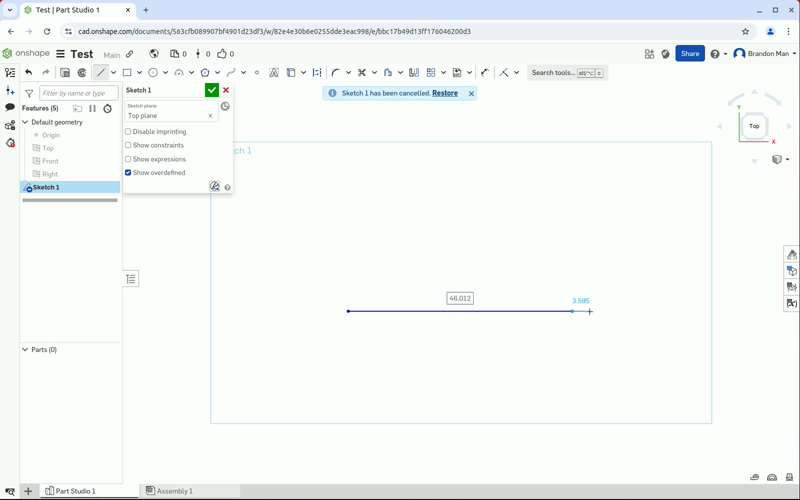
mouse_move(572, 254)
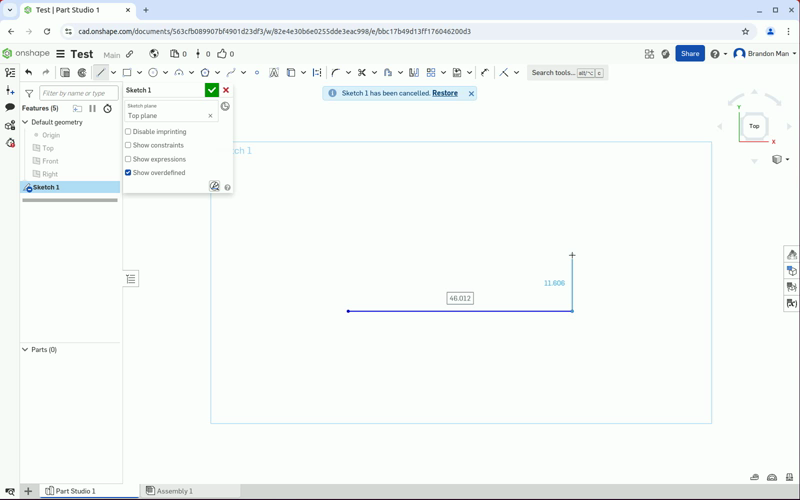
click(572, 254)
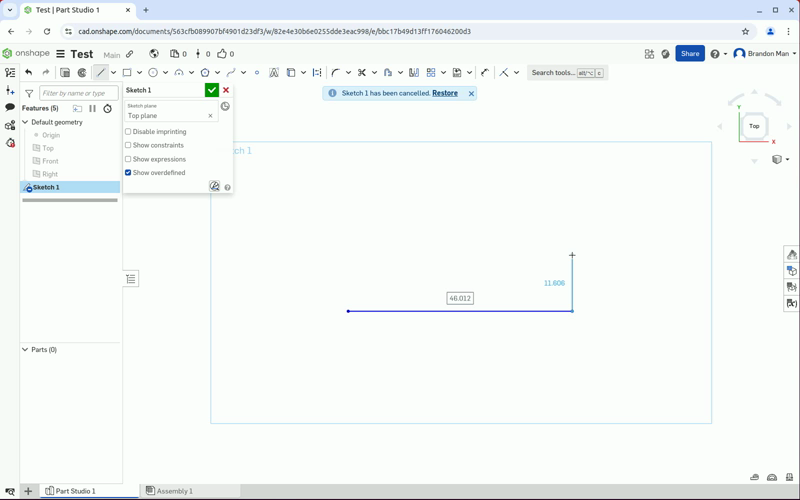
key_up(shift)
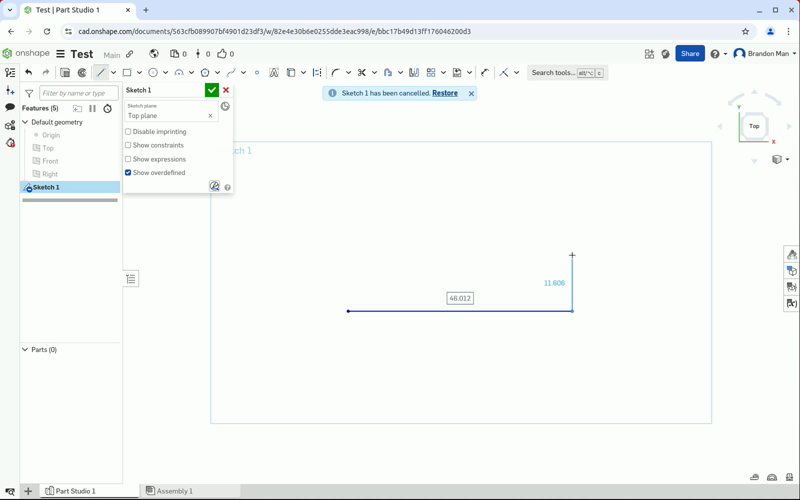
key_down(shift)
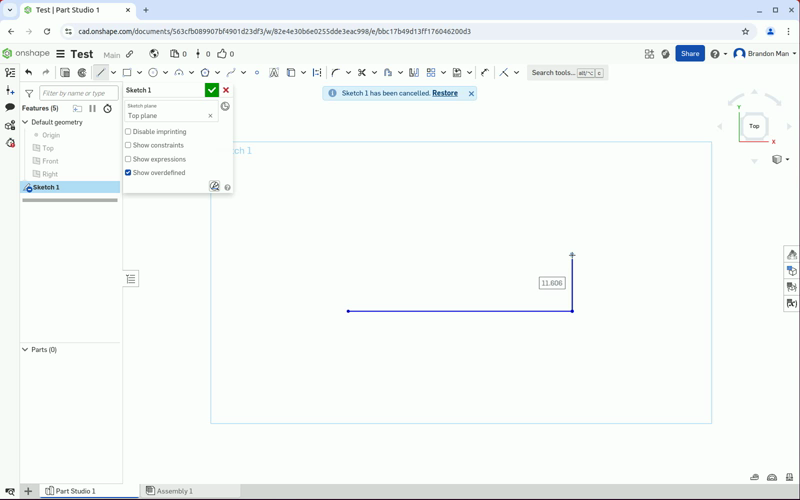
mouse_move(348, 254)
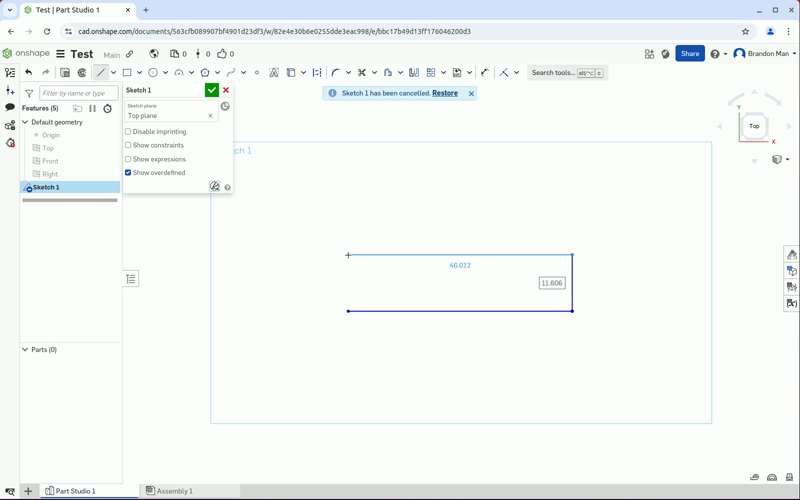
click(348, 254)
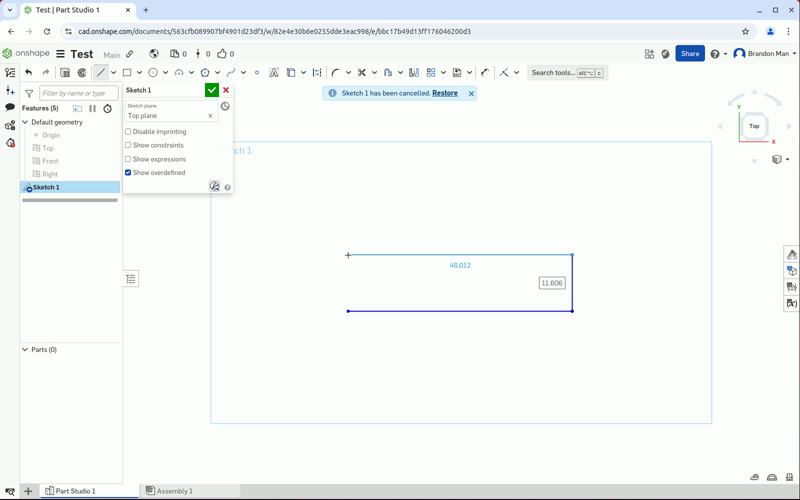
key_up(shift)
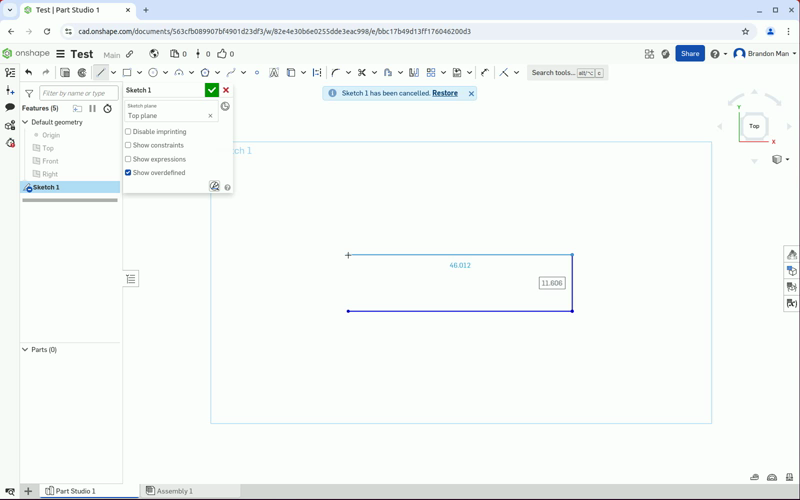
mouse_move(378, 254)
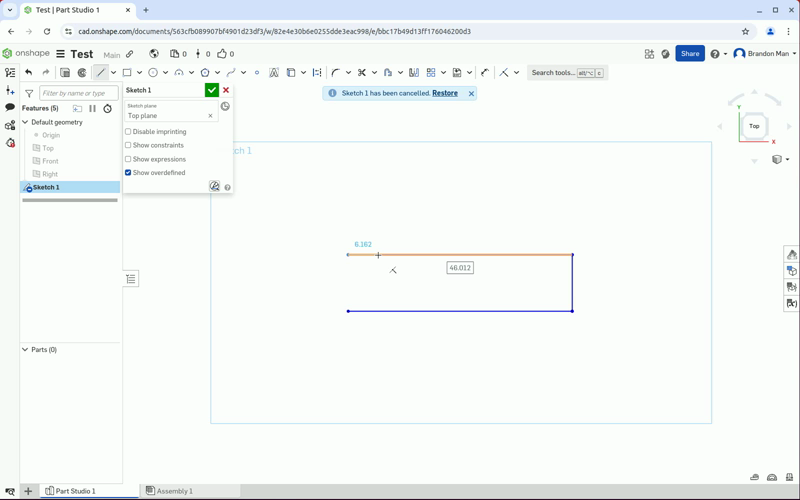
key_down(shift)
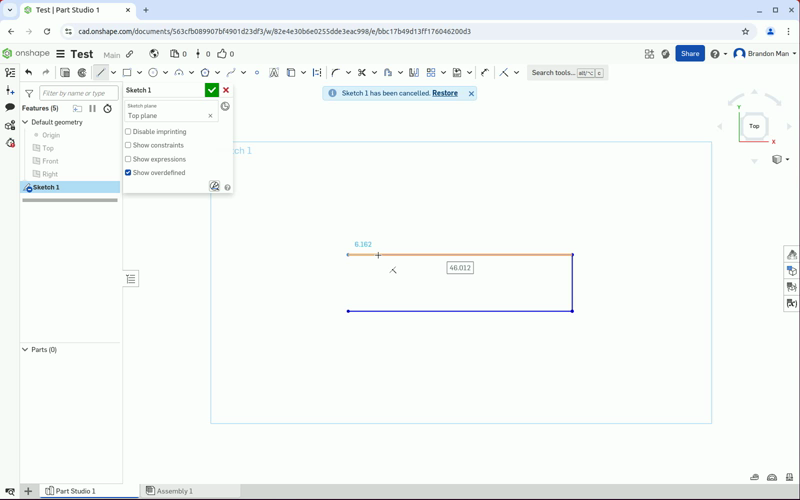
mouse_move(348, 311)
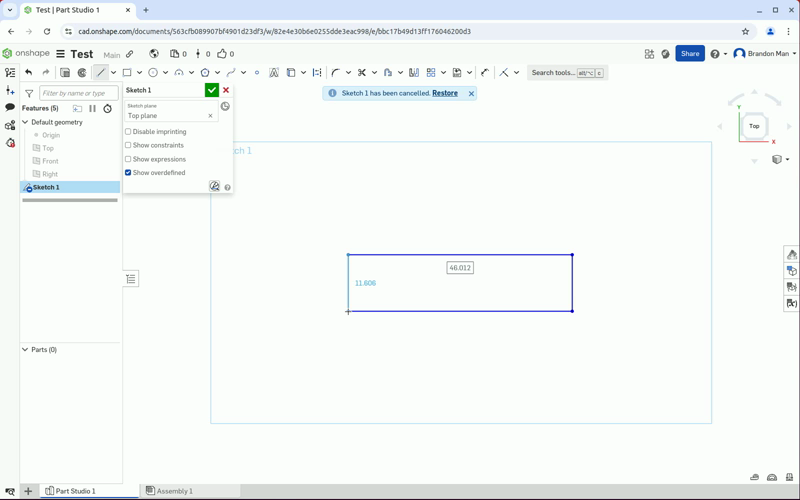
key_up(shift)
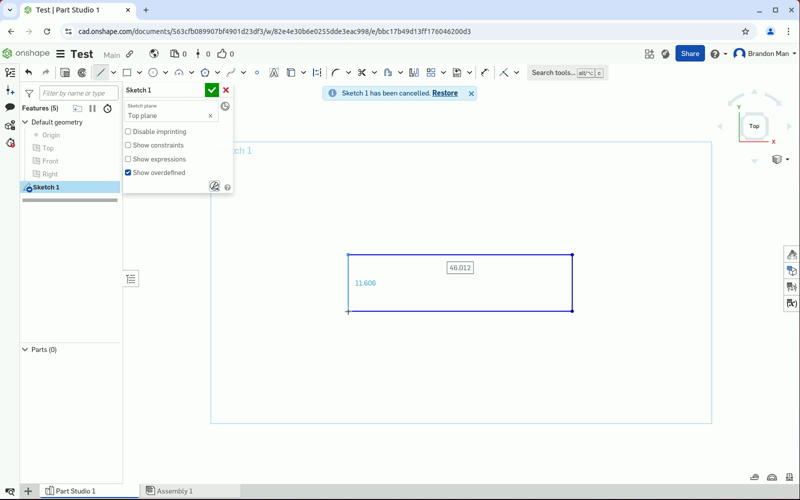
click(348, 311)
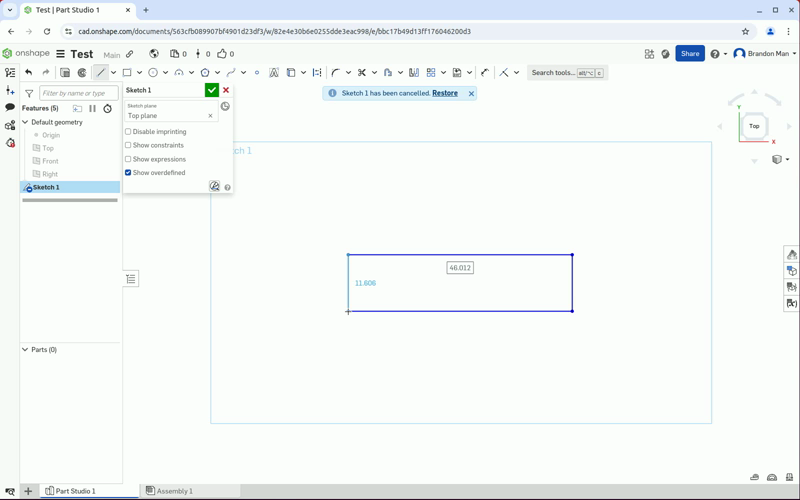
key(esc)
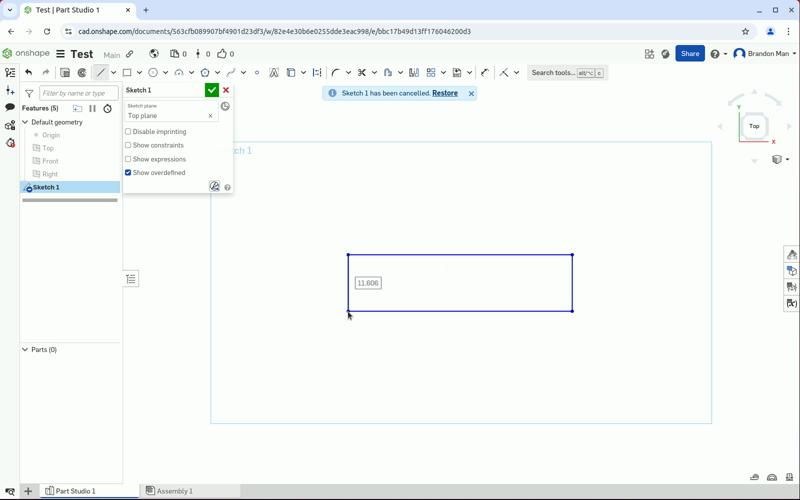
mouse_move(459, 284)
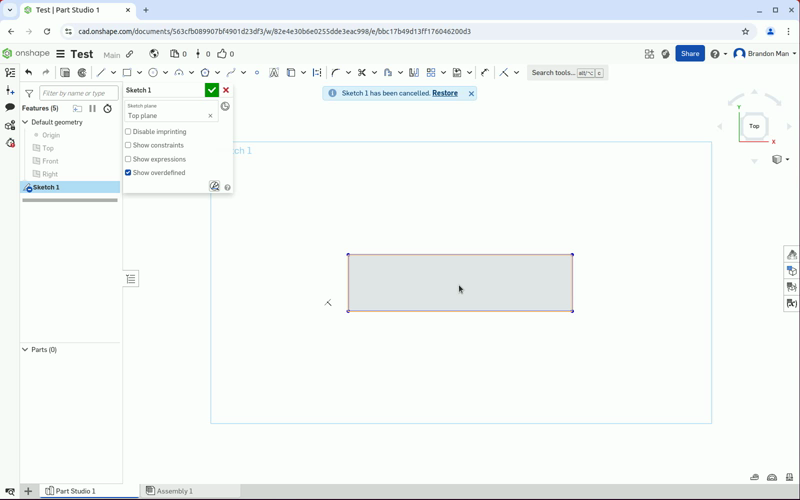
click(459, 284)
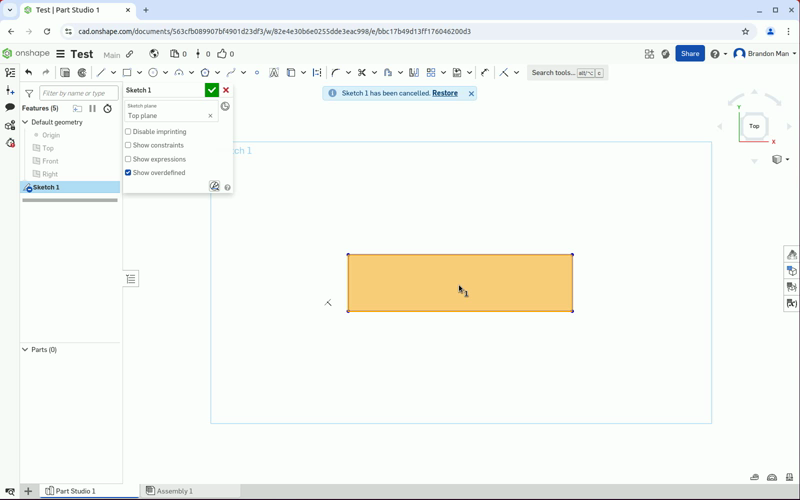
mouse_move(73, 352)
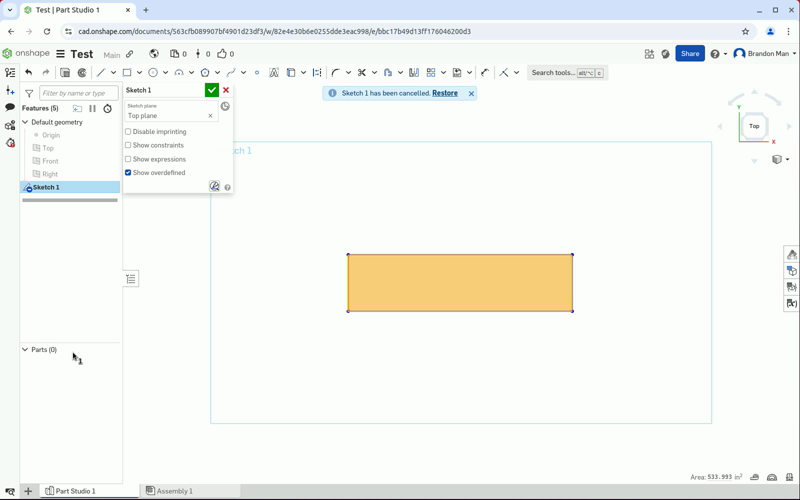
key(shift+y)
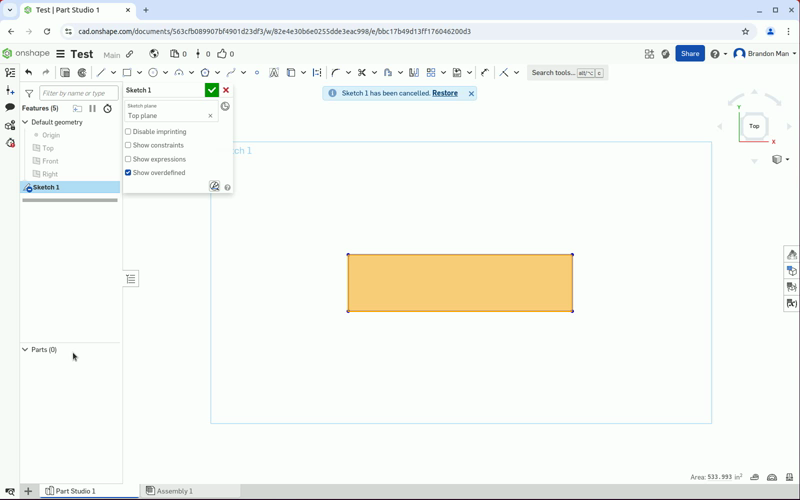
key(shift+e)
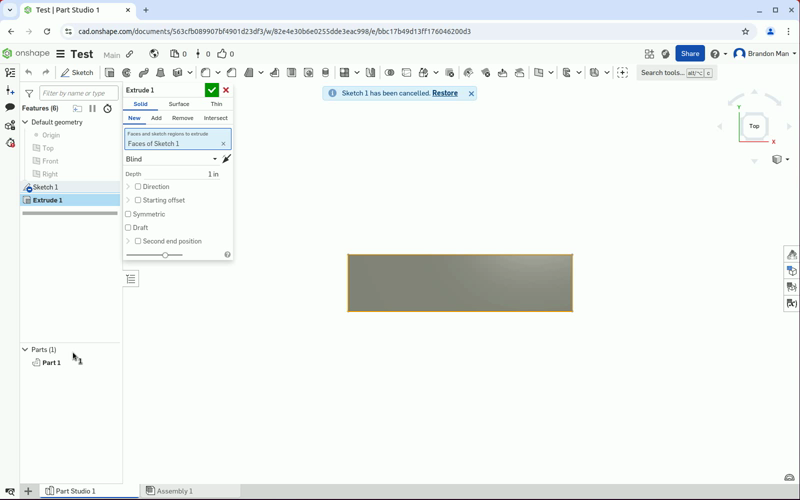
mouse_move(143, 106)
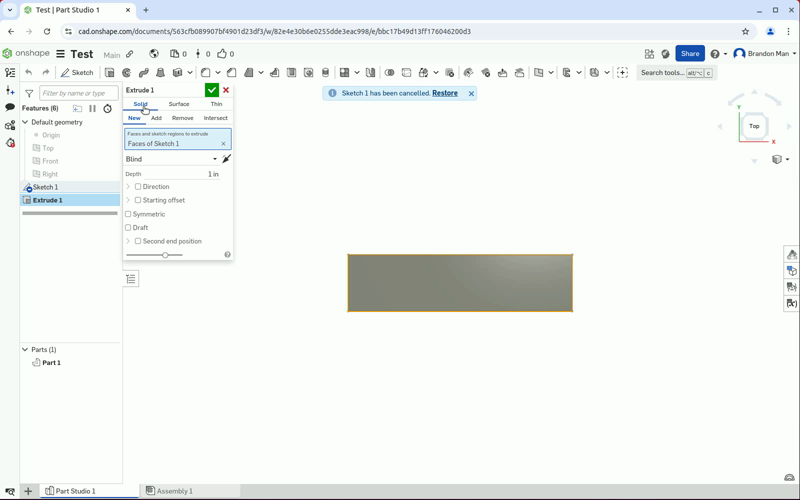
click(143, 106)
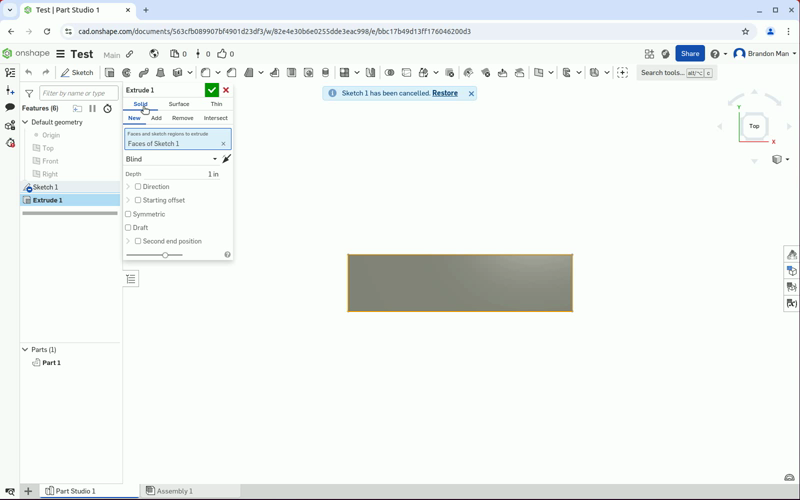
mouse_move(137, 120)
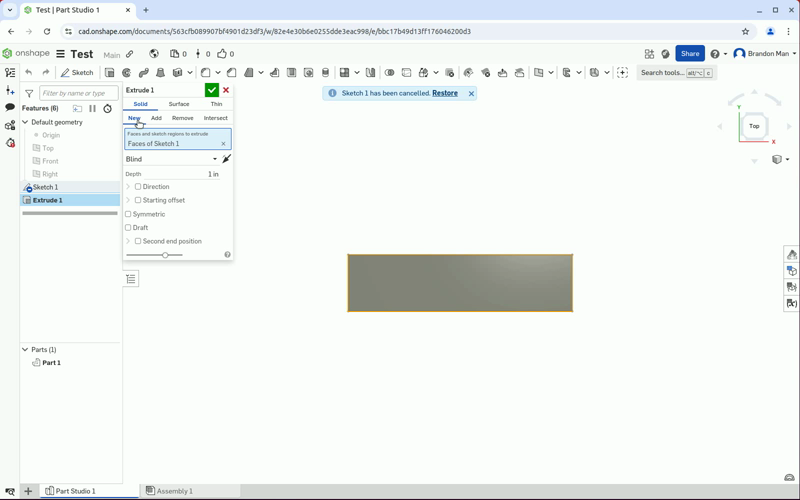
click(137, 120)
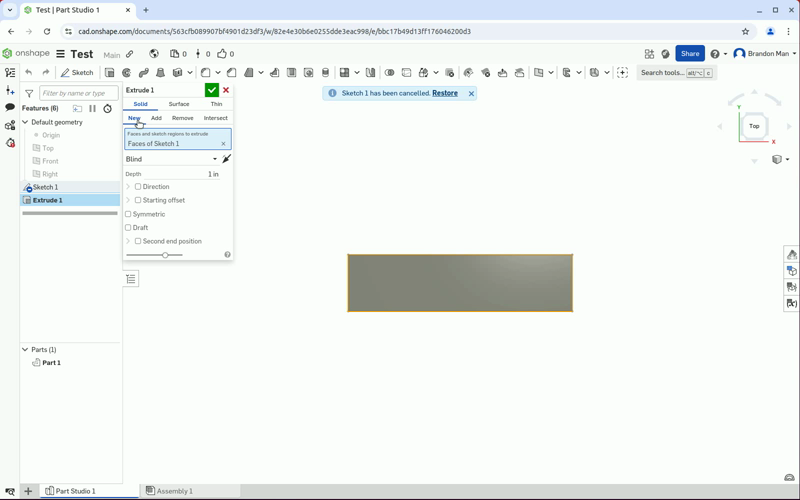
key(tab, 4)
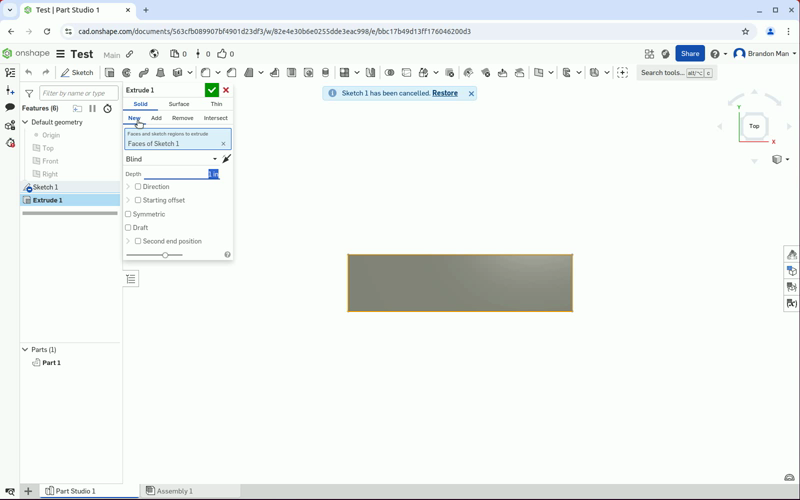
text(0.963)
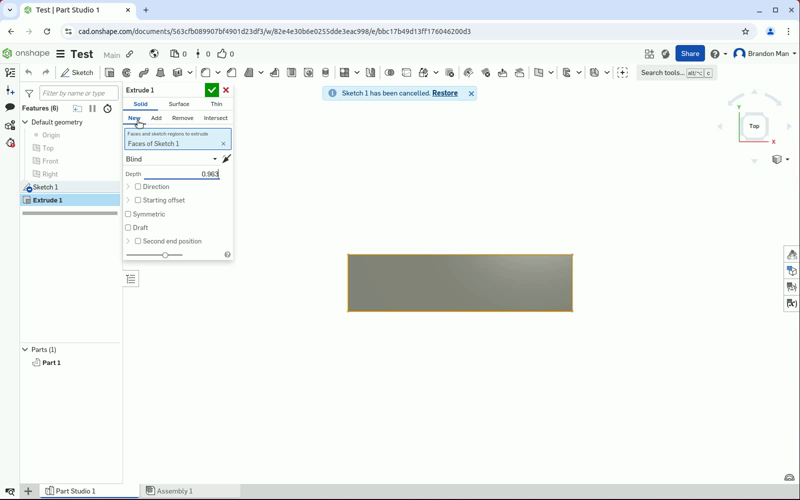
key(enter)
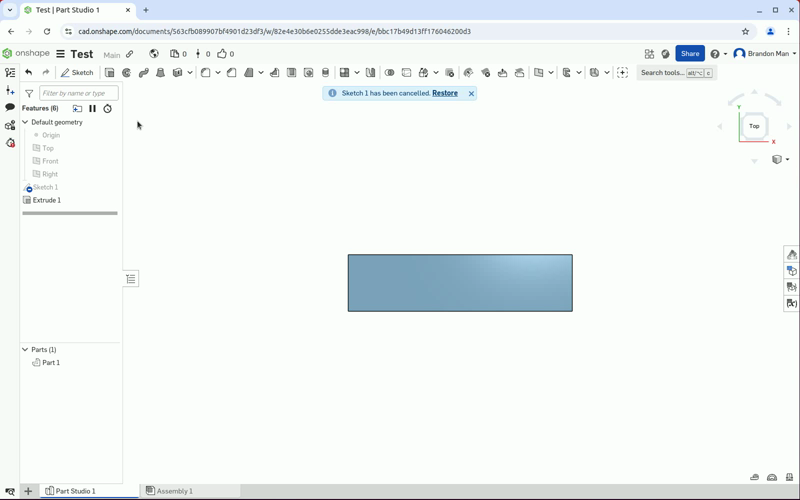
key(shift+h)
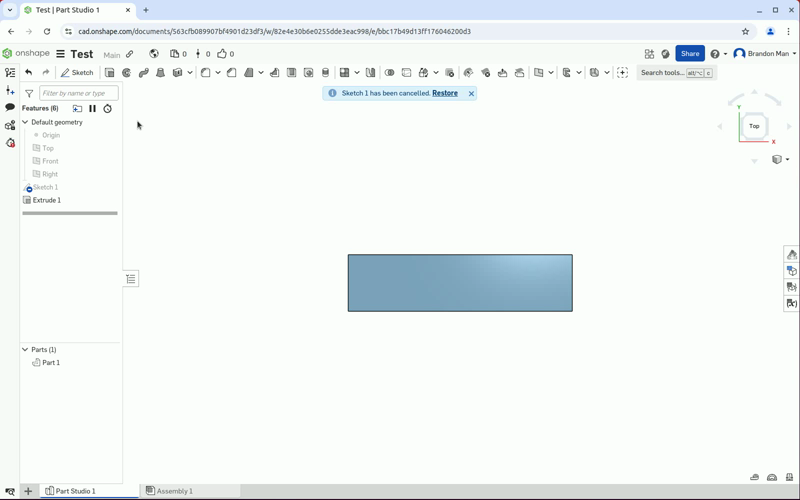
key(shift+h)
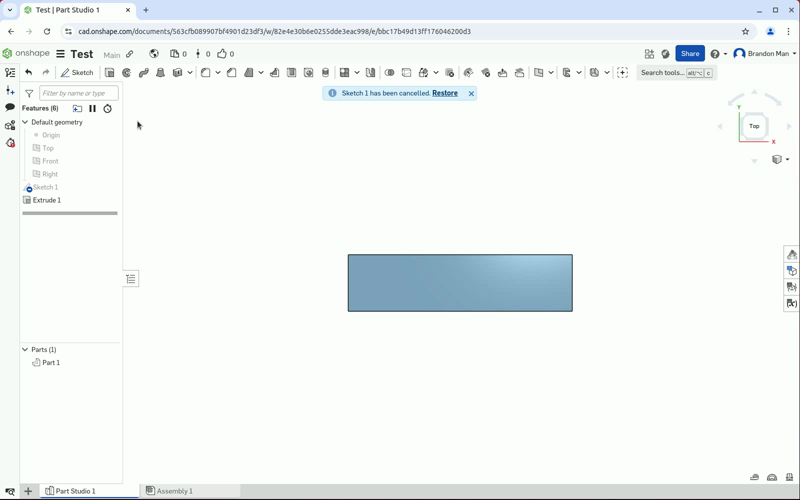
mouse_move(73, 189)
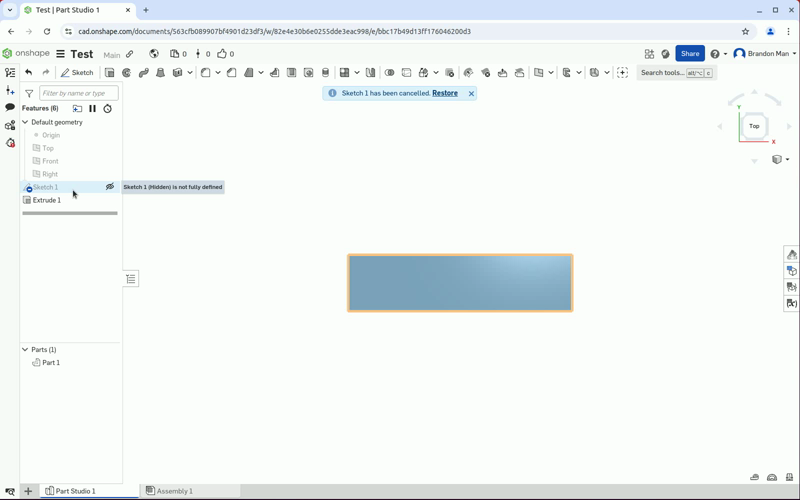
click(73, 189)
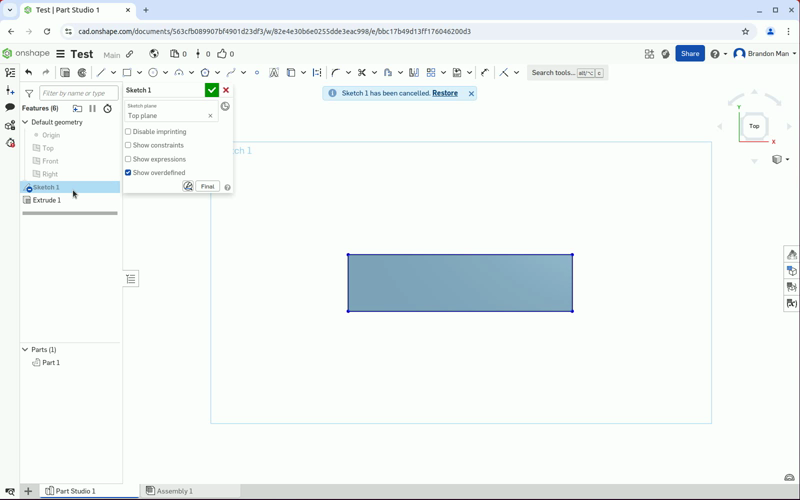
mouse_move(229, 92)
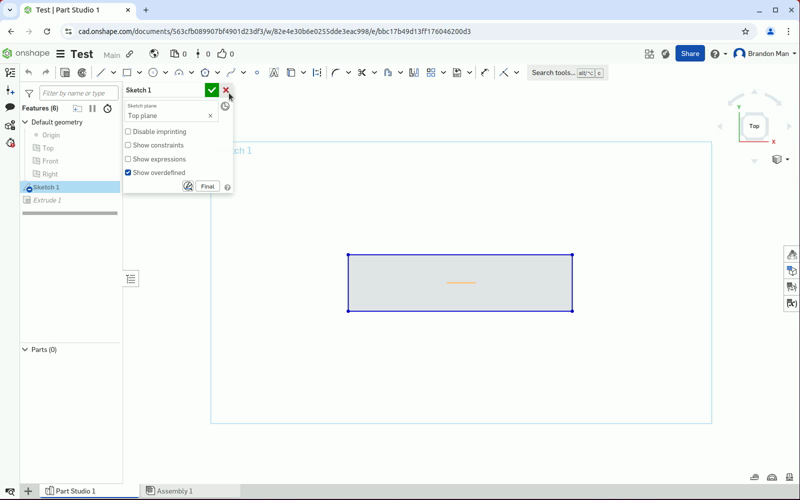
click(229, 92)
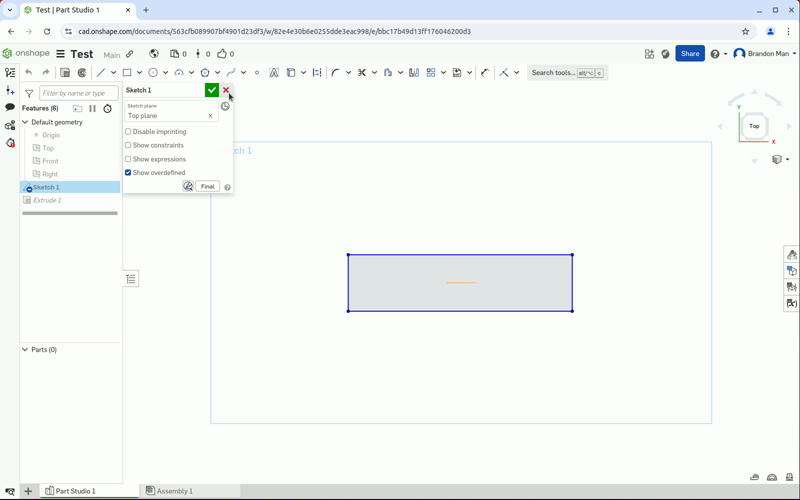
key(shift+s)
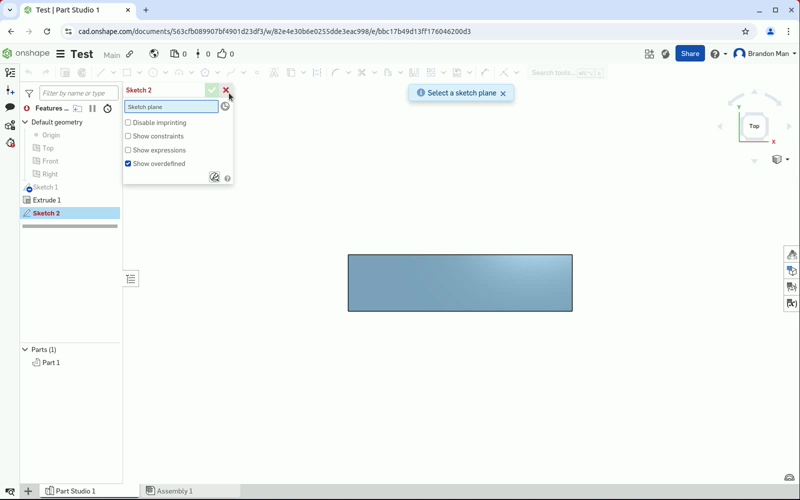
mouse_move(73, 150)
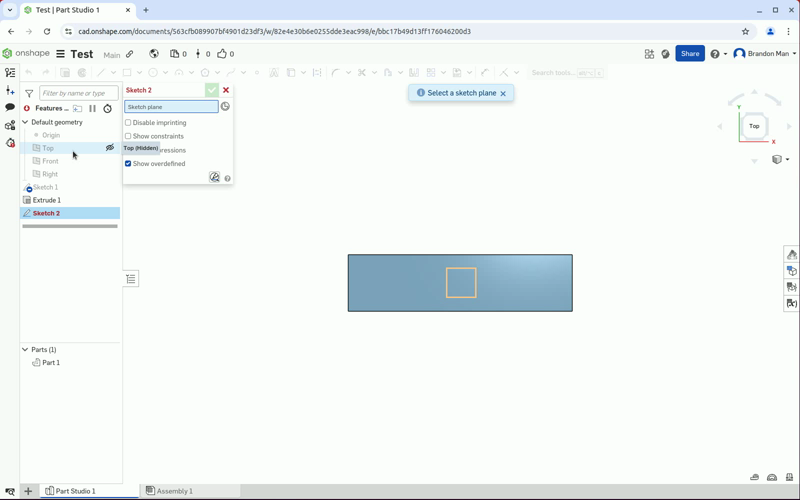
click(73, 150)
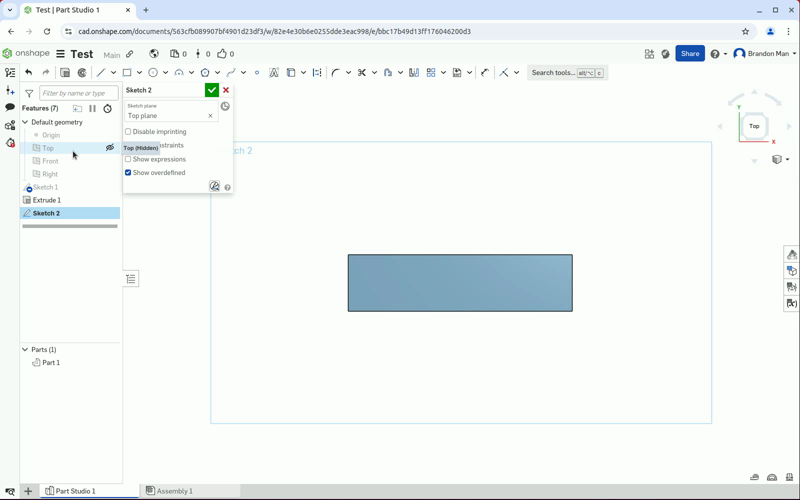
mouse_move(73, 352)
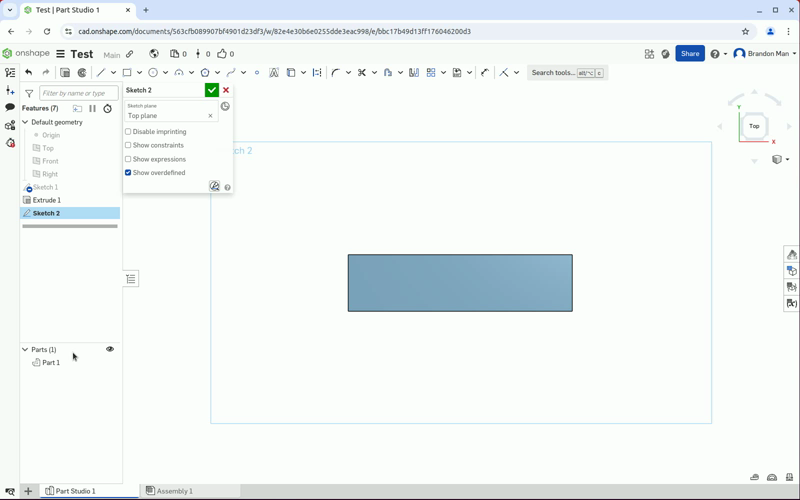
key(y)
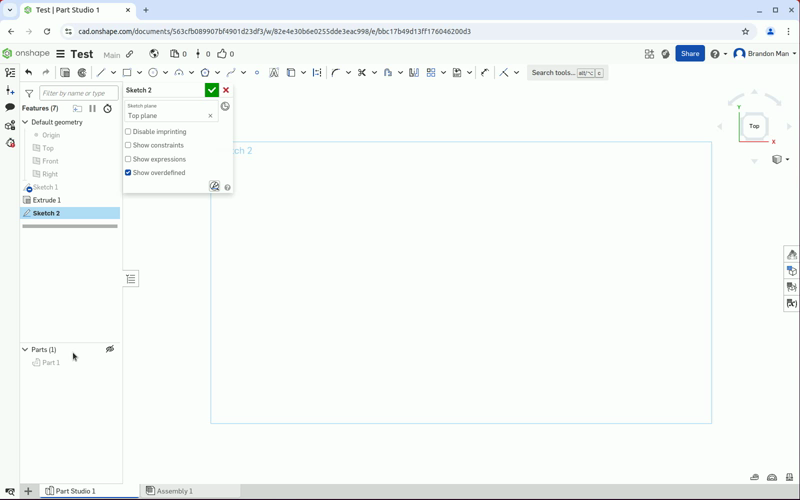
key(c)
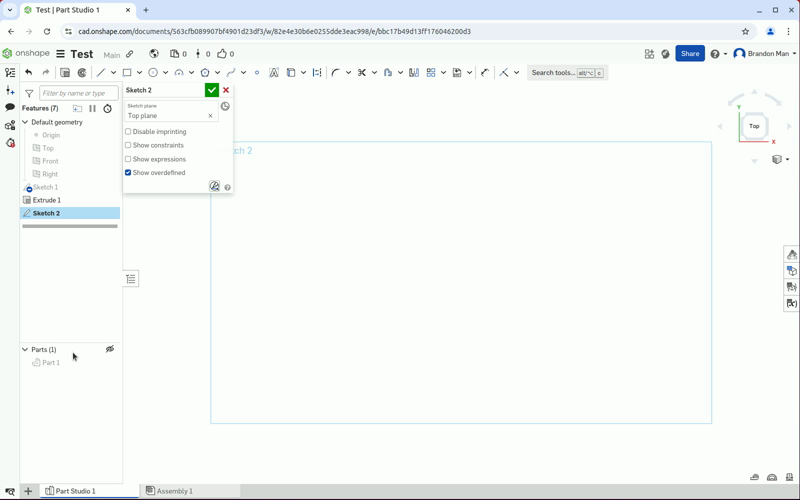
key_down(shift)
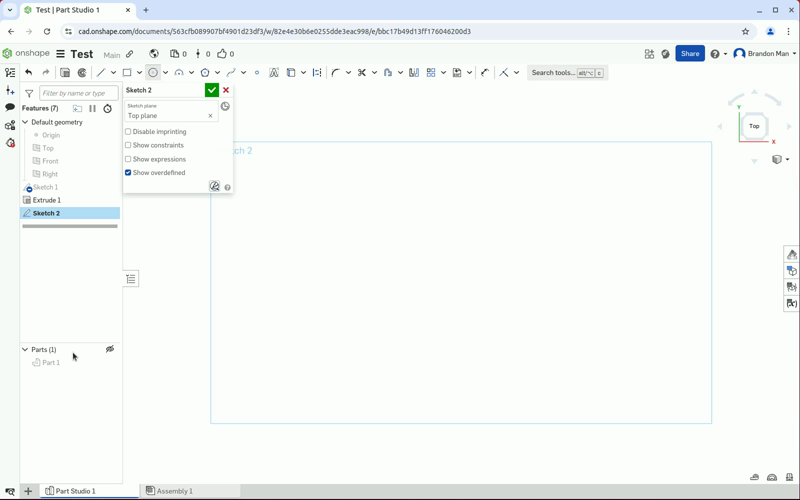
mouse_move(461, 282)
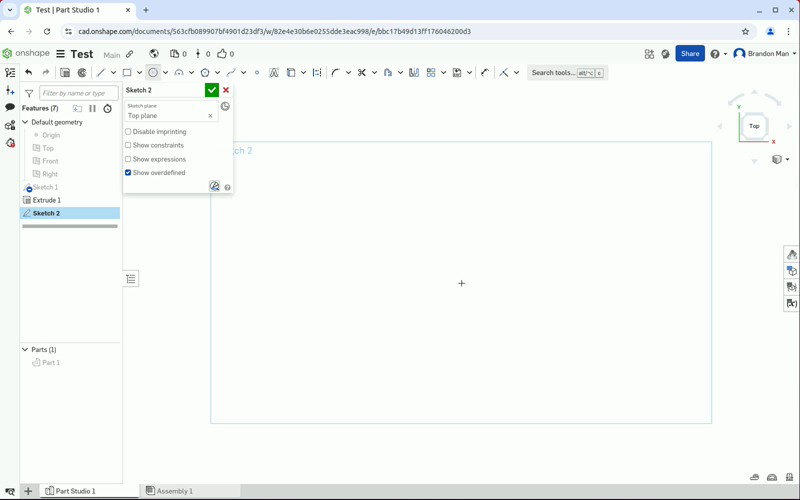
click(461, 282)
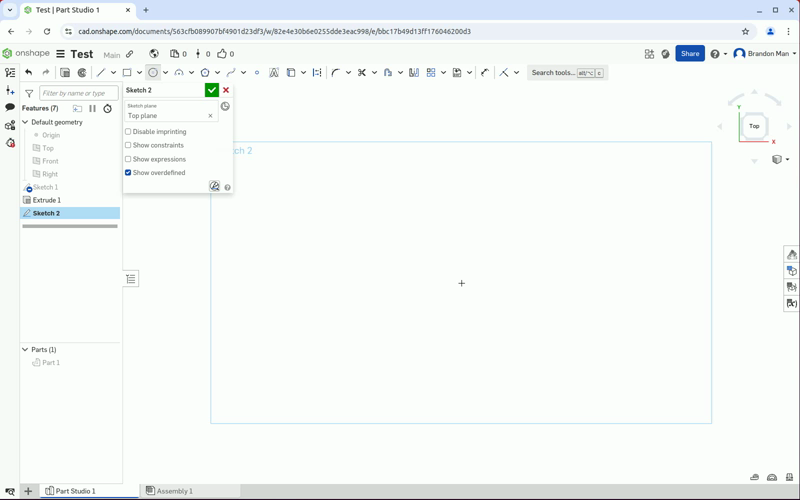
key_up(shift)
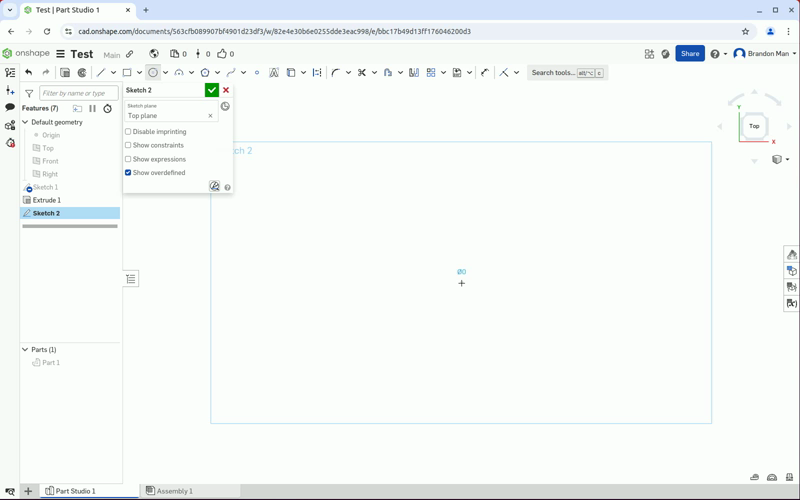
mouse_move(479, 282)
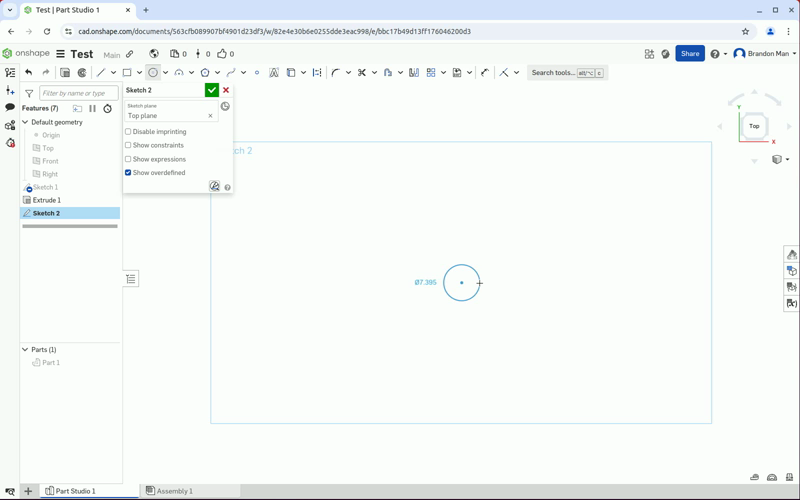
click(479, 282)
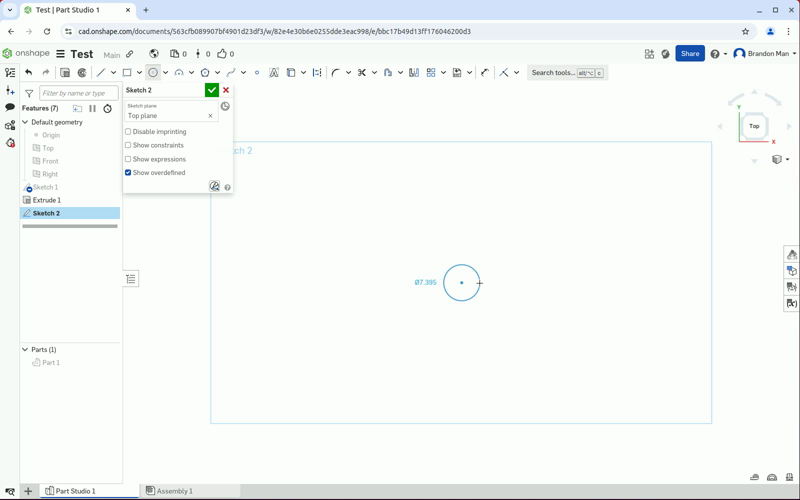
key(esc)
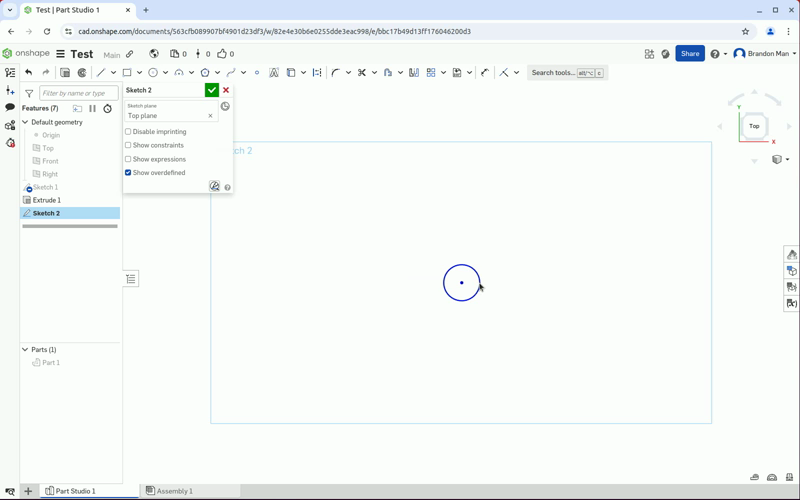
mouse_move(463, 268)
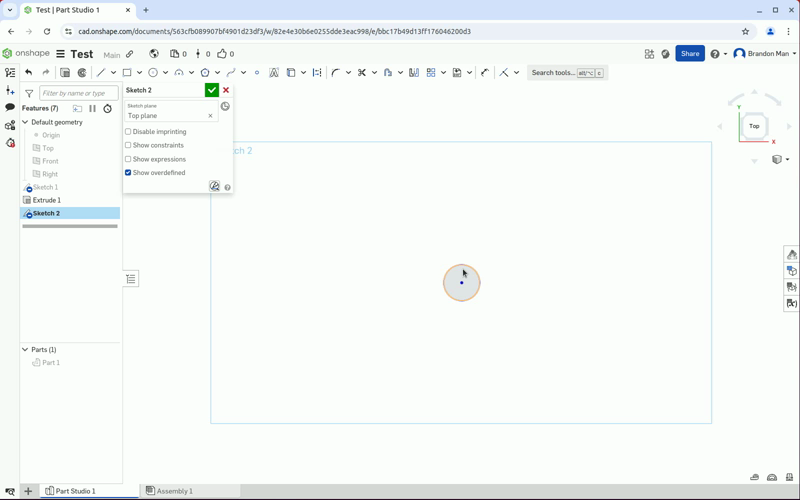
scroll(6)
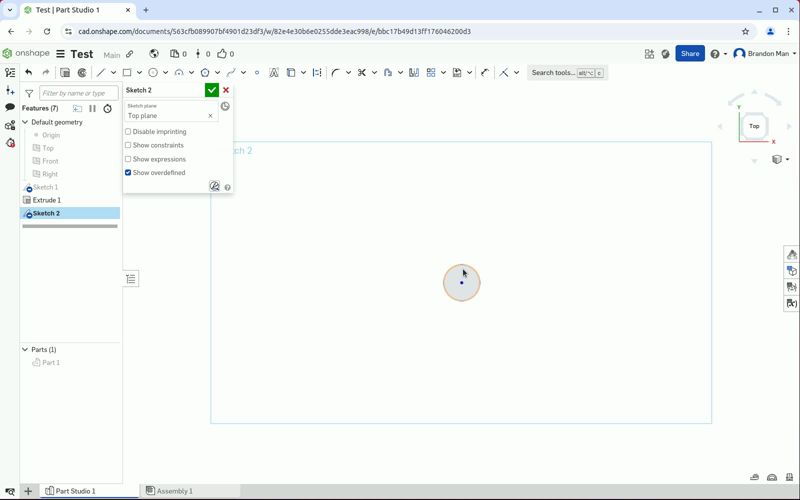
scroll(6)
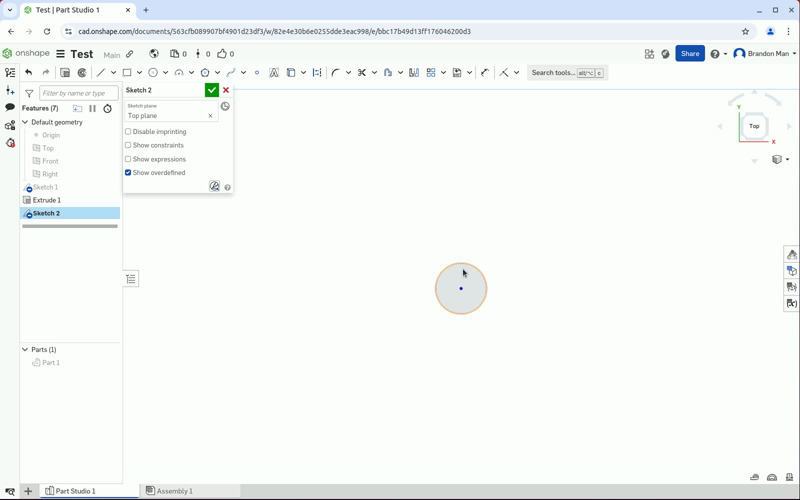
scroll(6)
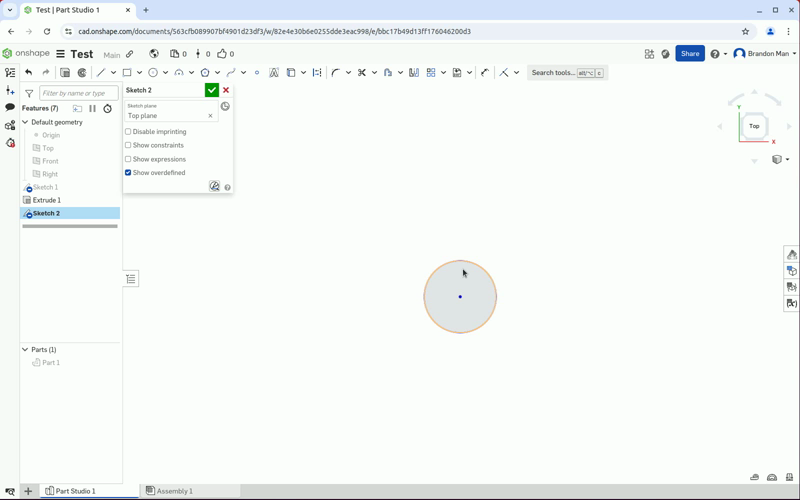
scroll(6)
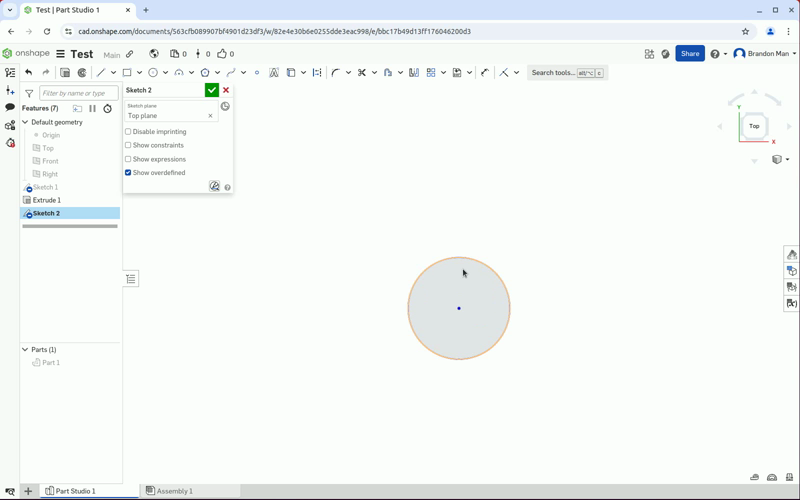
scroll(6)
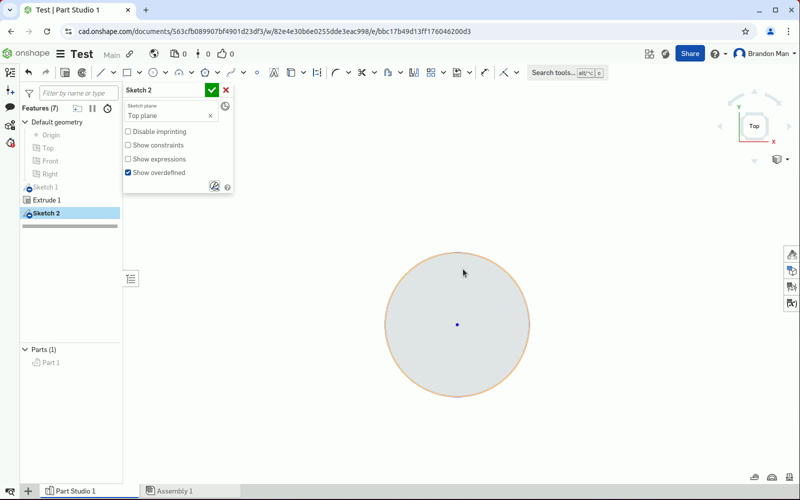
scroll(6)
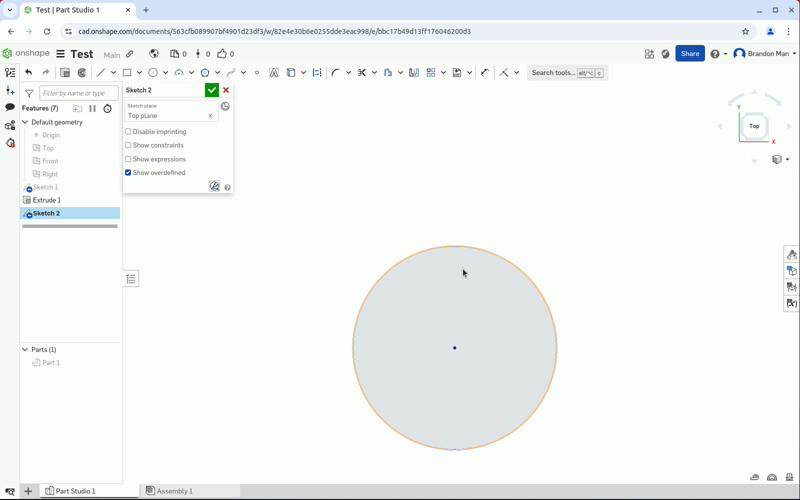
scroll(6)
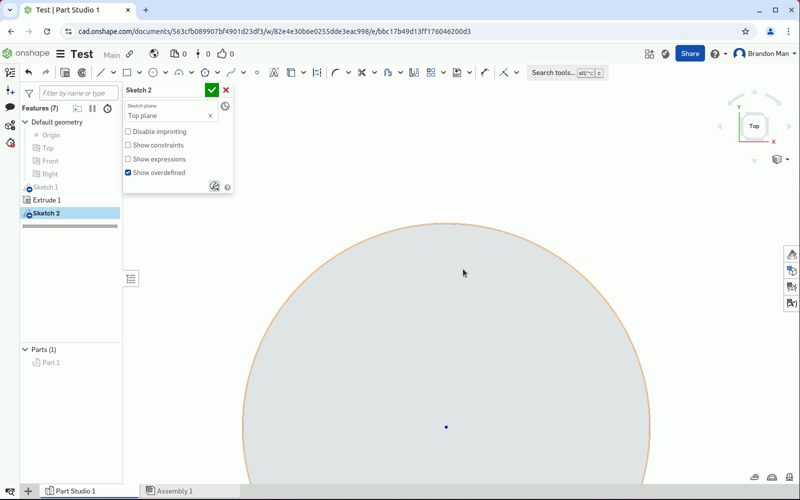
click(463, 268)
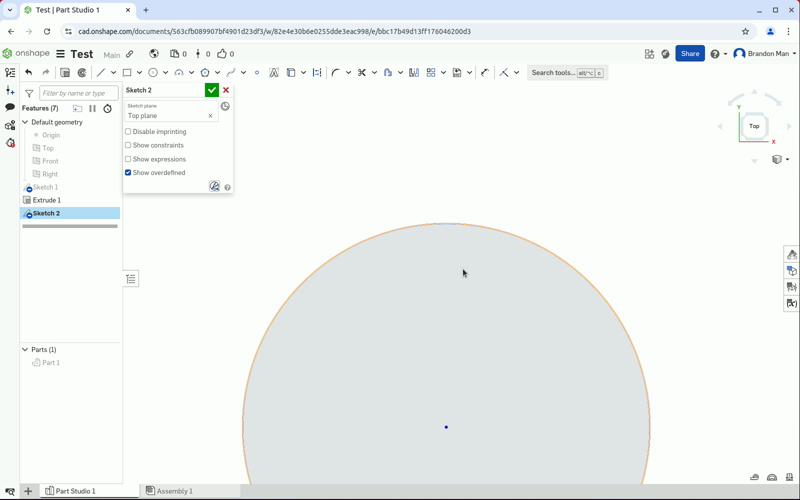
scroll(-6)
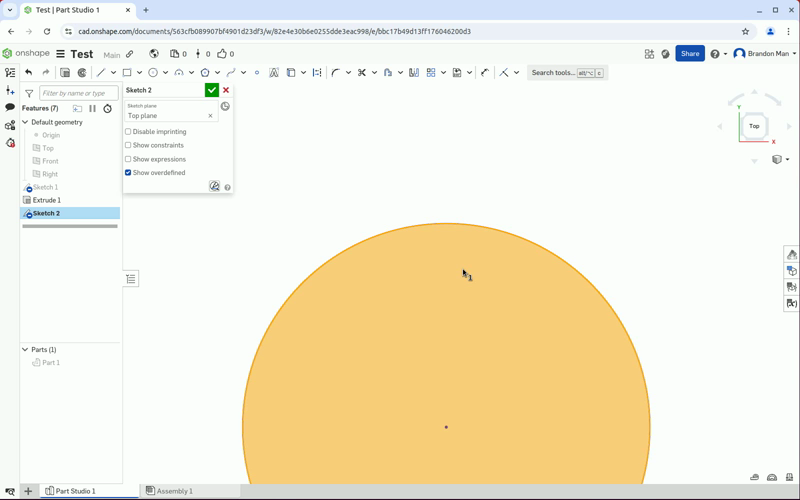
scroll(-6)
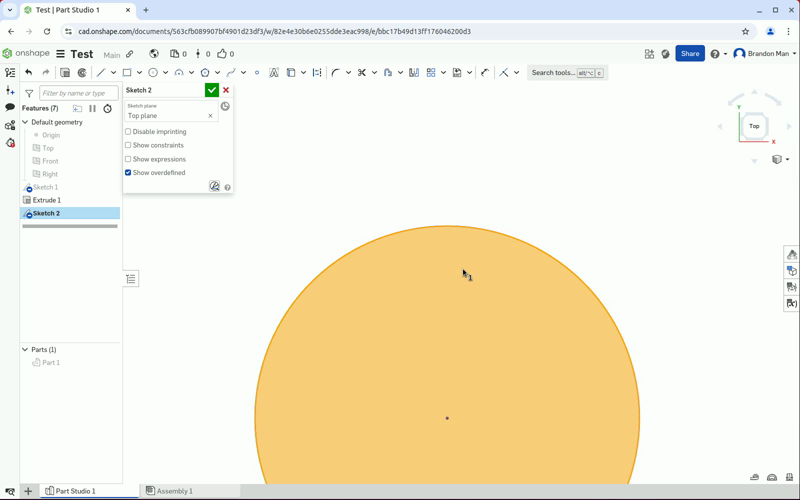
scroll(-6)
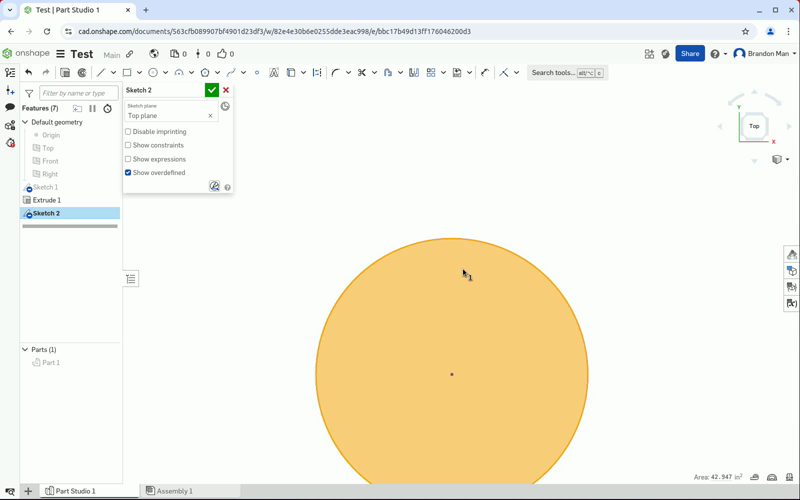
scroll(-6)
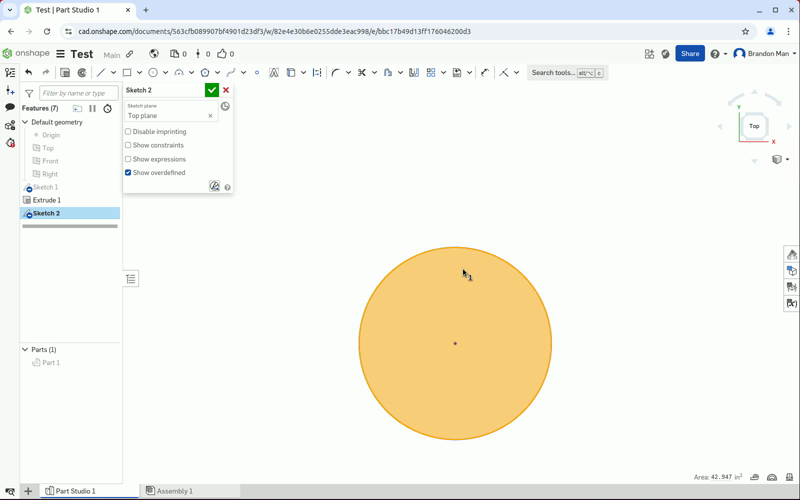
scroll(-6)
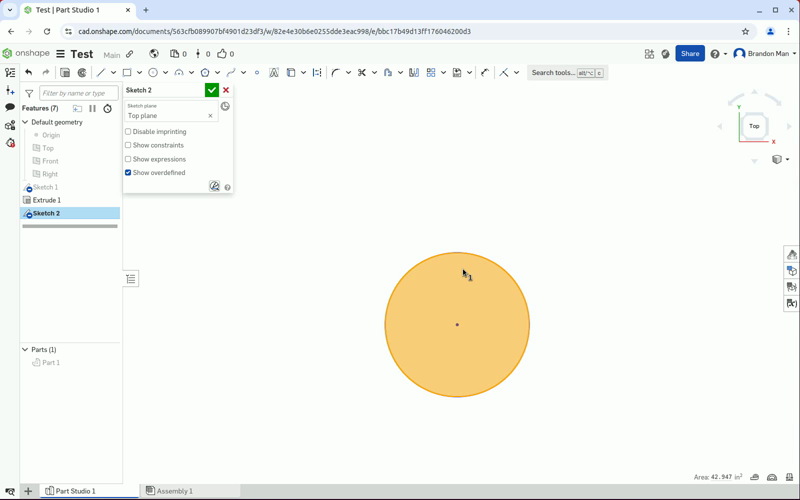
scroll(-6)
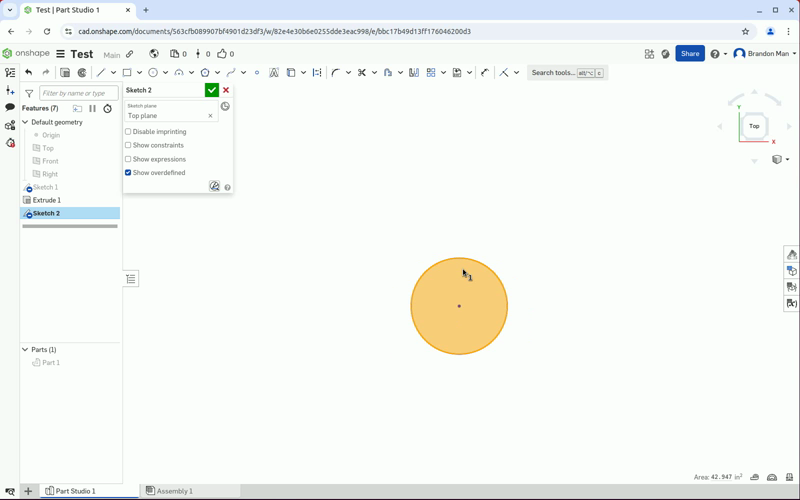
scroll(-6)
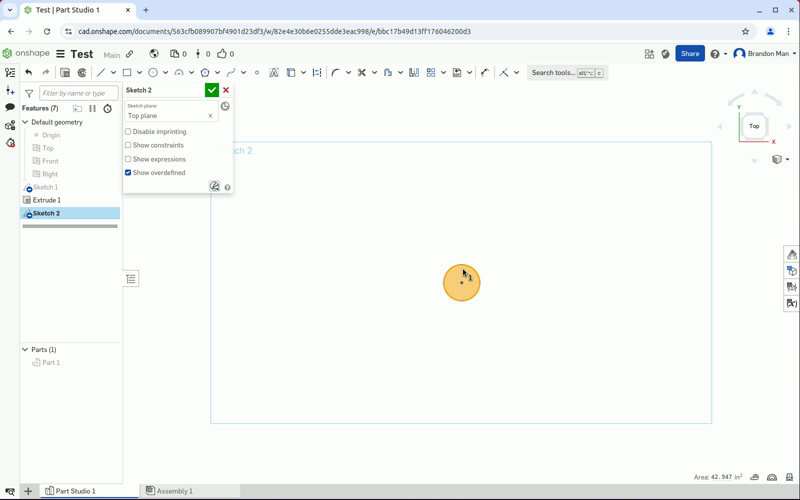
mouse_move(73, 352)
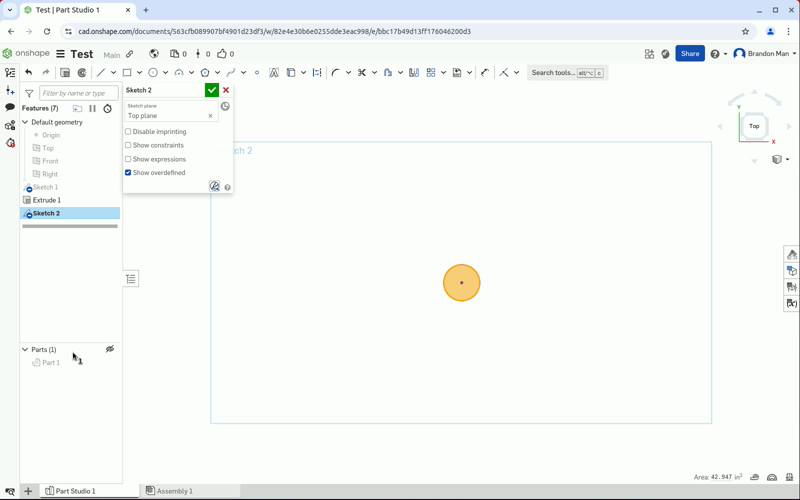
key(shift+y)
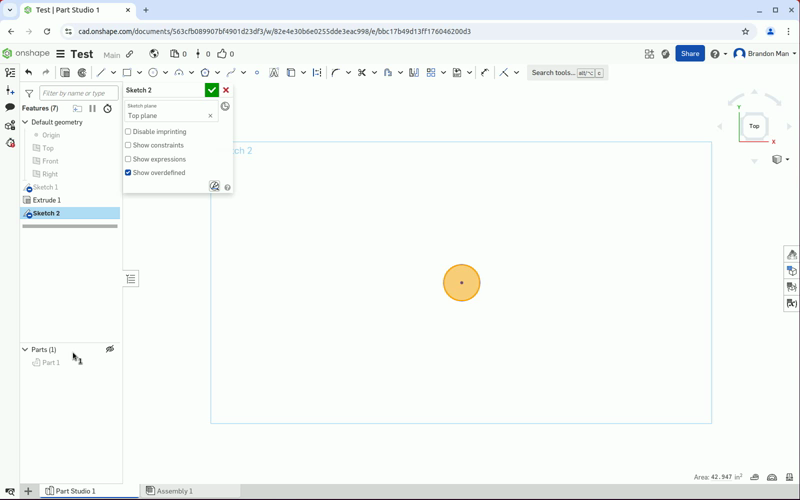
key(shift+e)
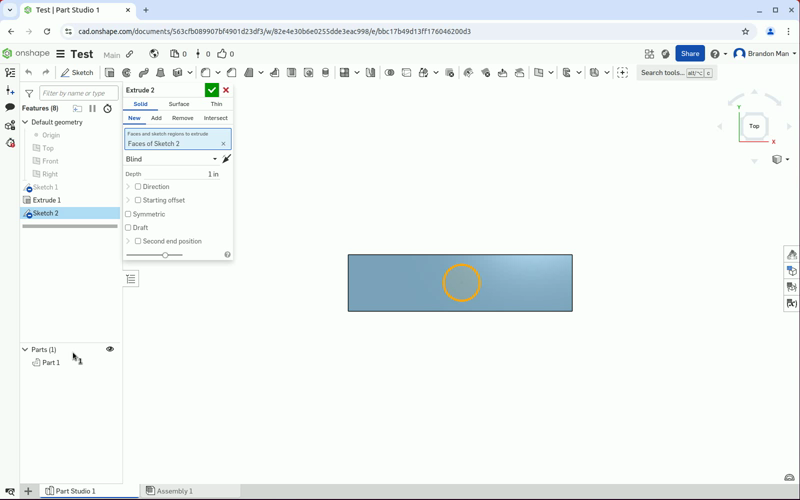
mouse_move(143, 106)
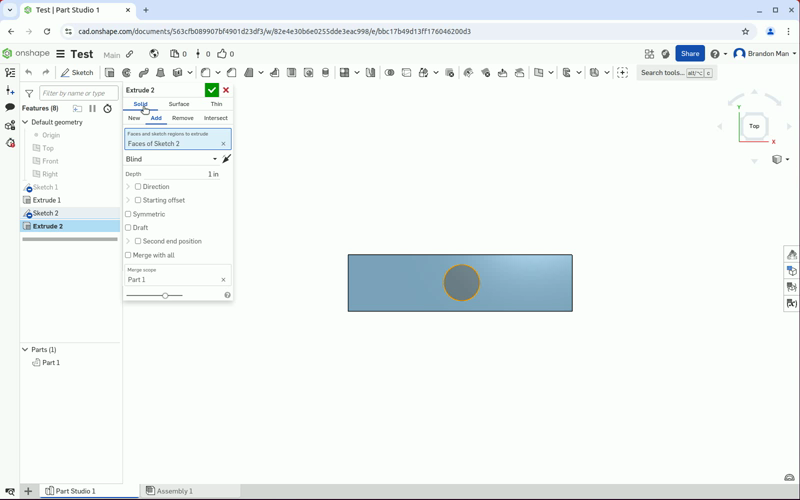
click(143, 106)
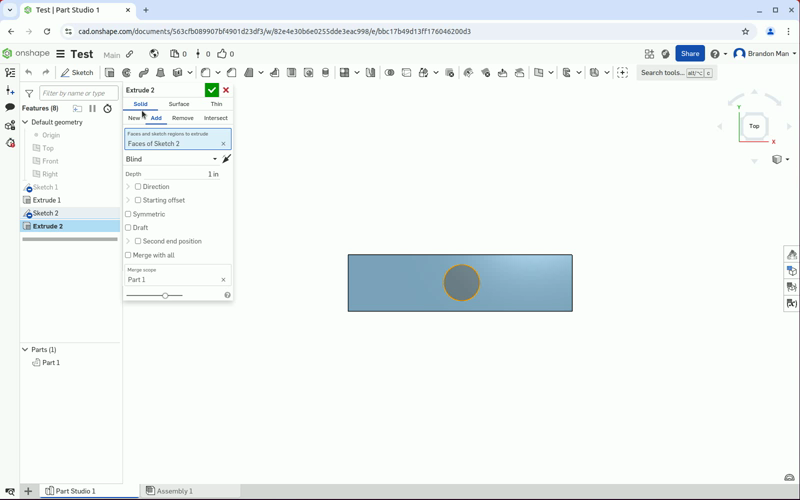
mouse_move(137, 120)
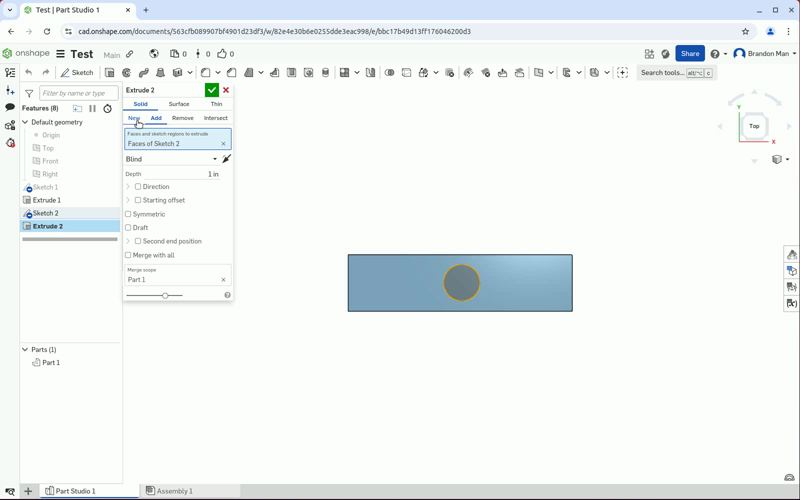
click(137, 120)
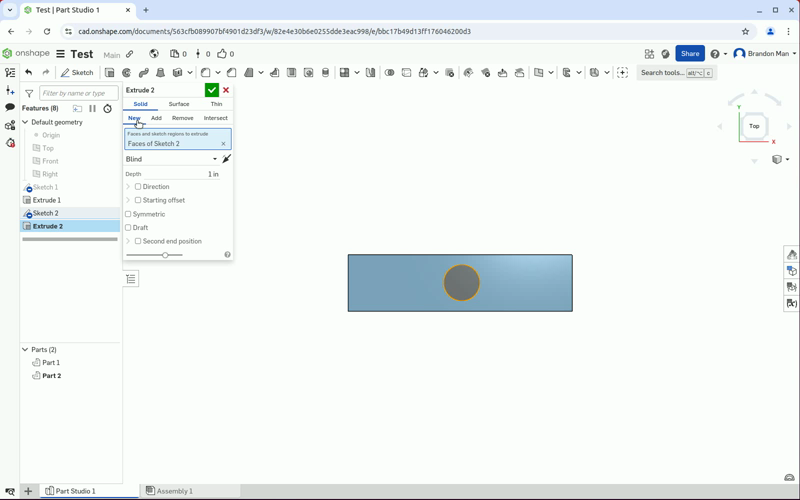
key(tab, 4)
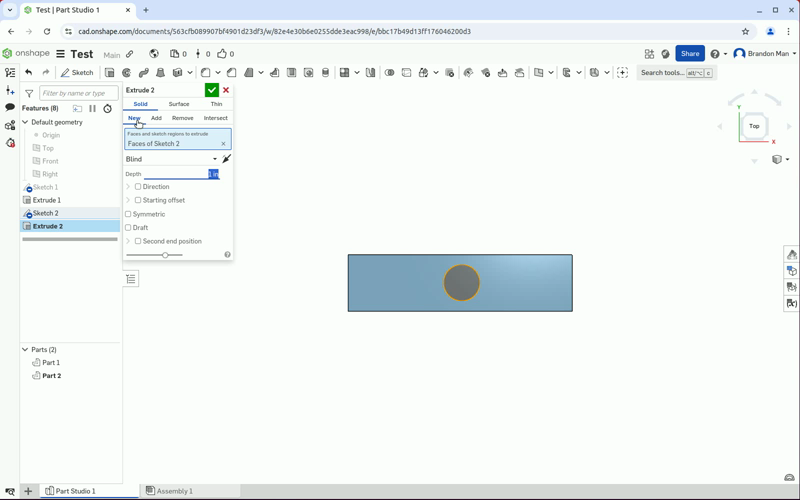
text(23.108)
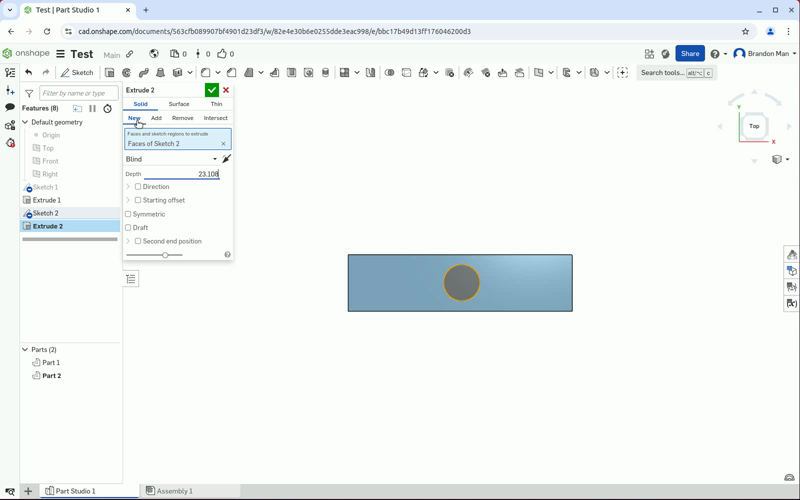
key(enter)
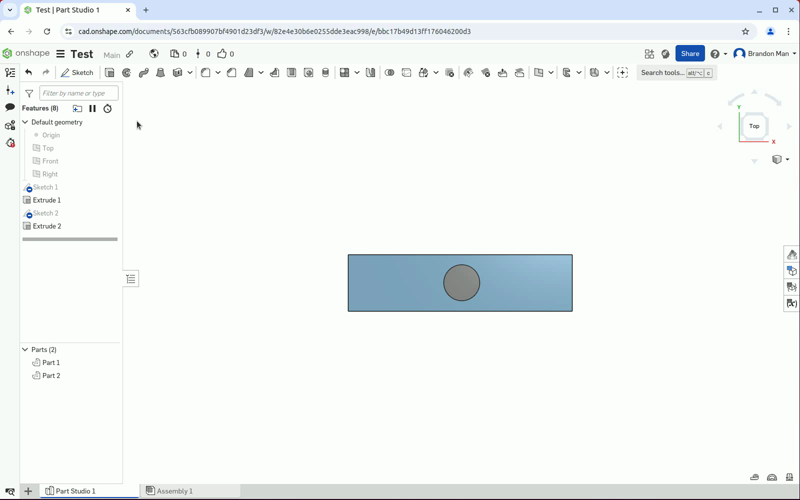
key(shift+h)
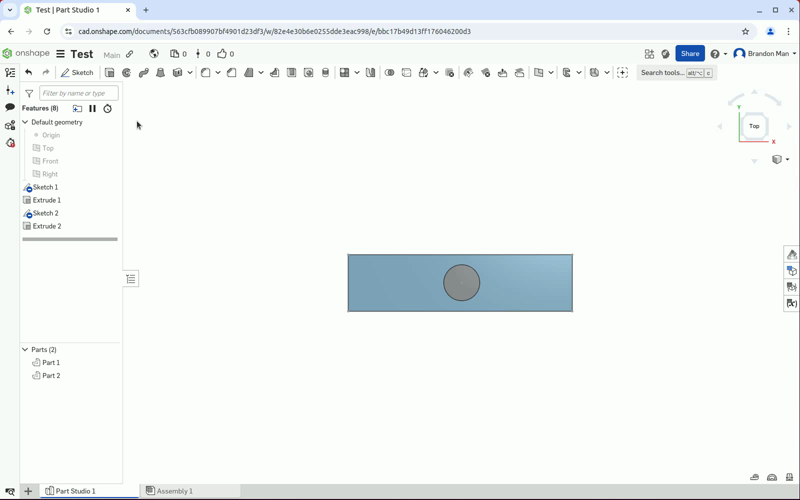
key(shift+h)
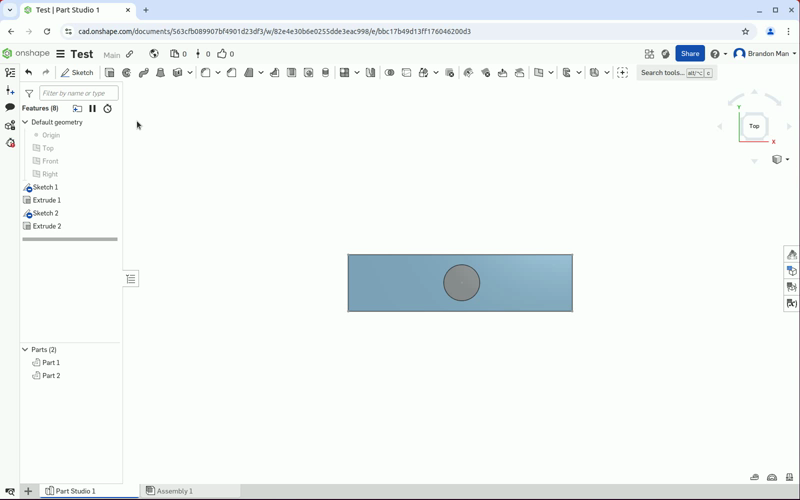
key(shift+7)
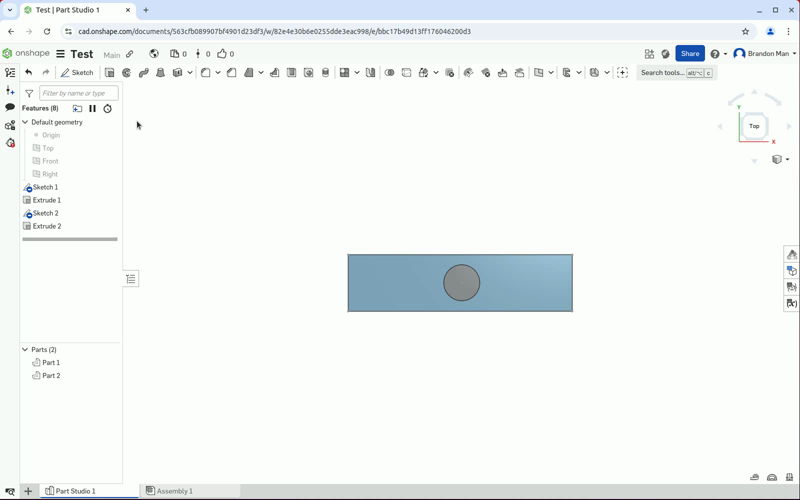
key(up, 3)
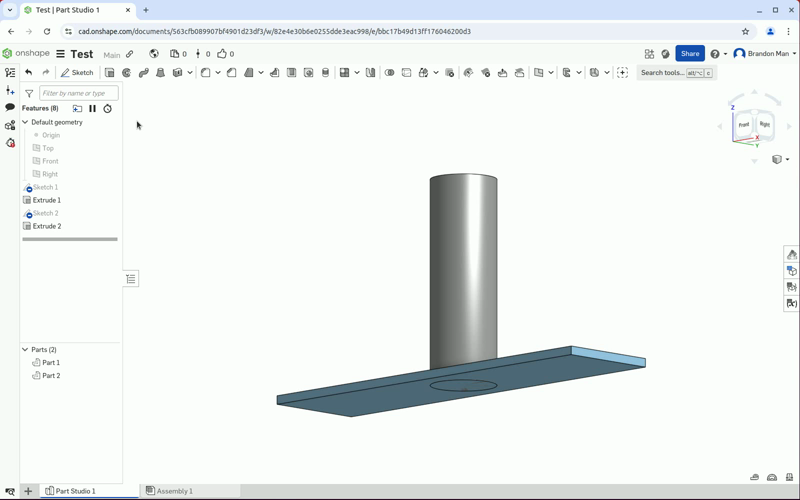
key(left, 3)
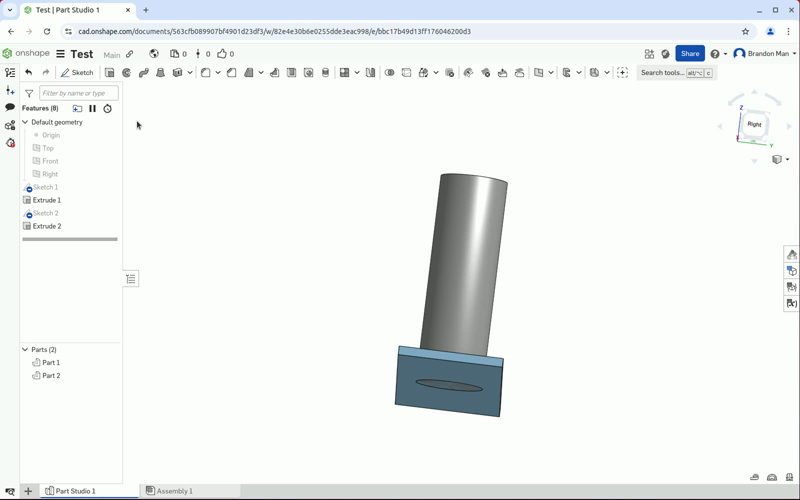
key(right, 3)
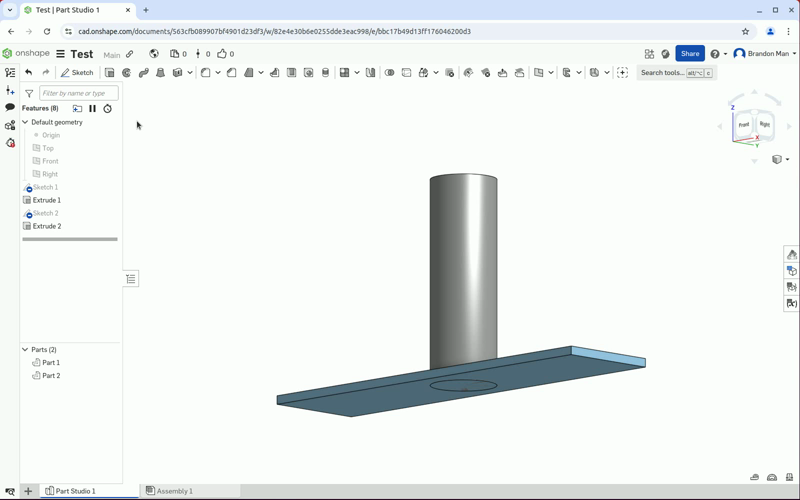
key(down, 3)
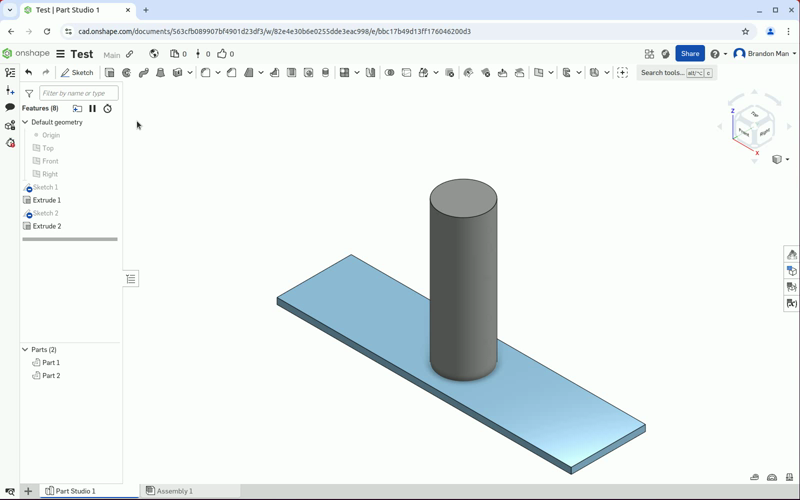
mouse_move(73, 189)
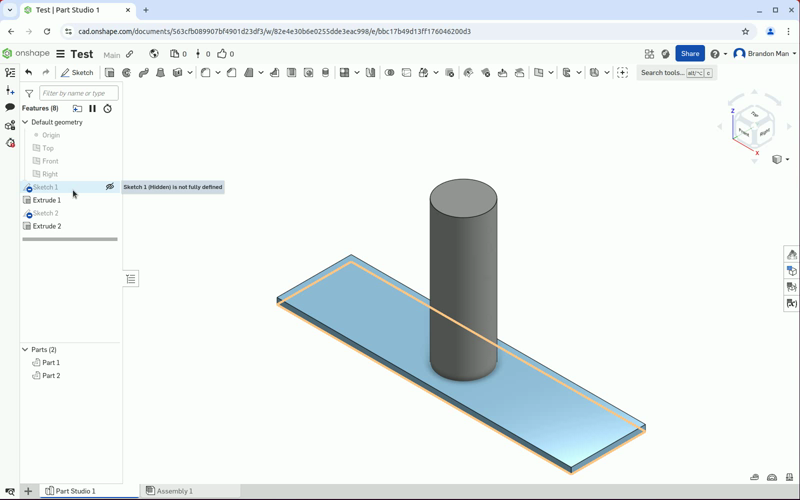
click(73, 189)